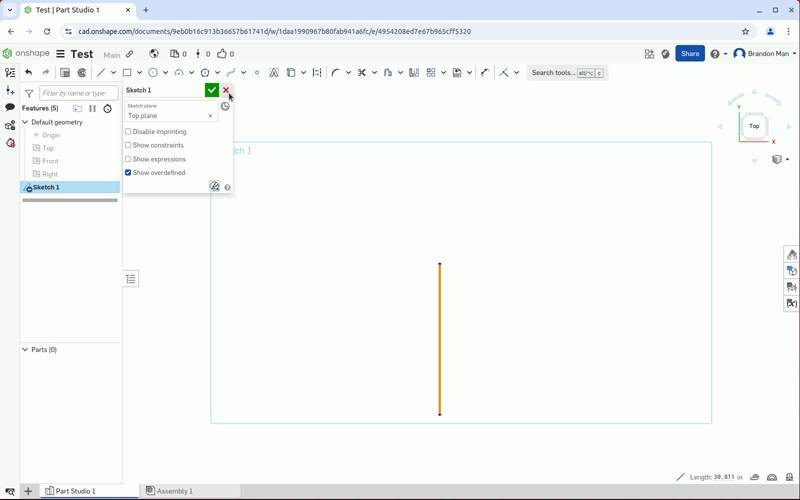
key(shift+h)
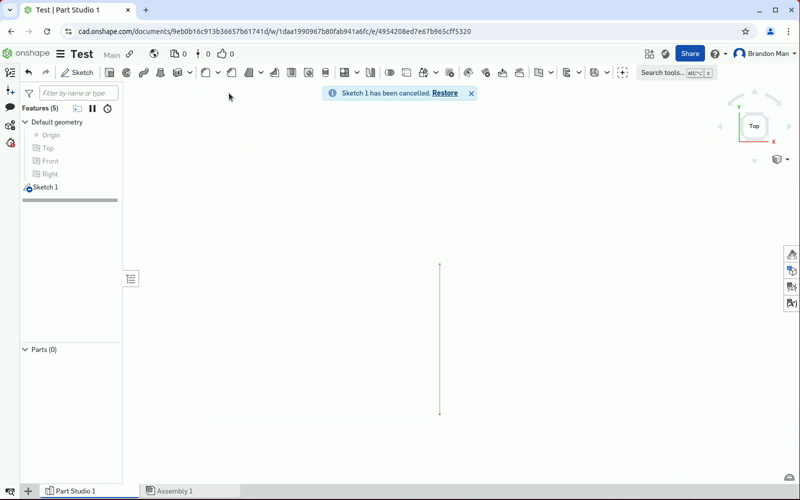
key(shift+s)
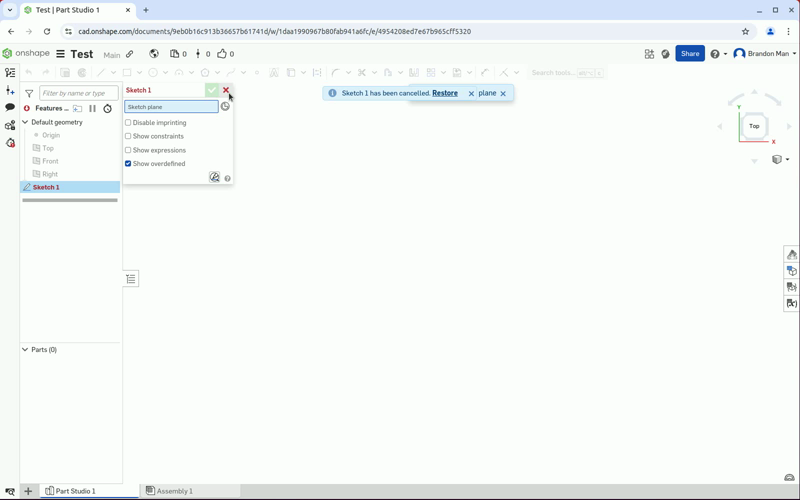
mouse_move(73, 150)
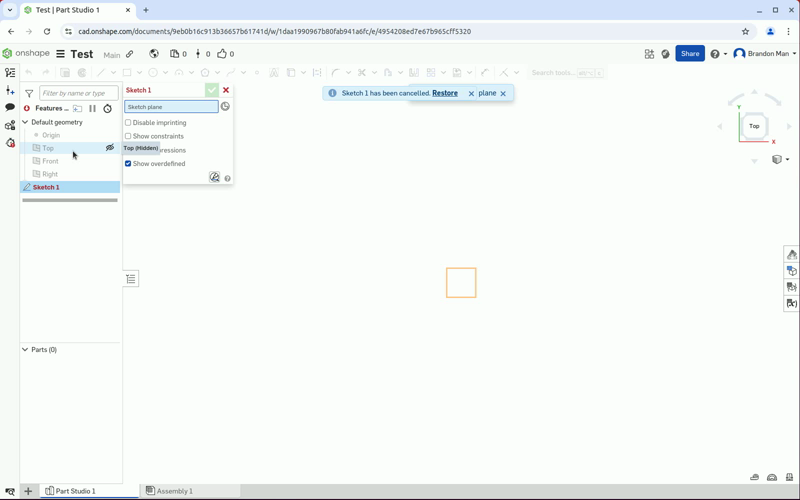
click(73, 150)
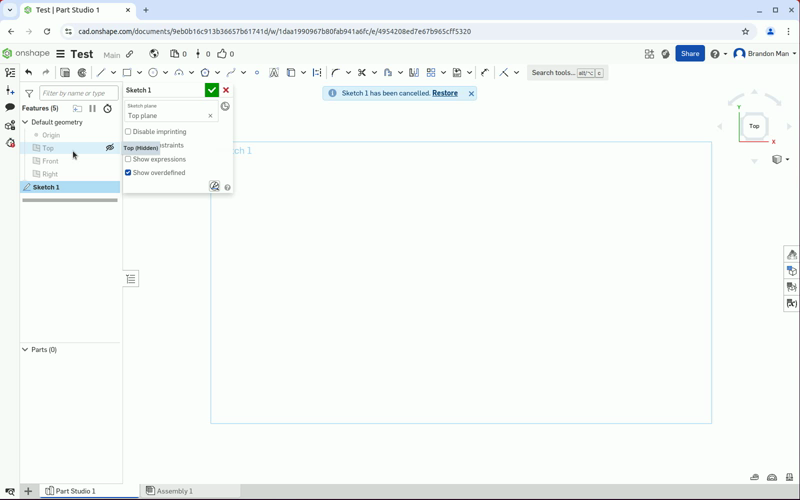
mouse_move(73, 352)
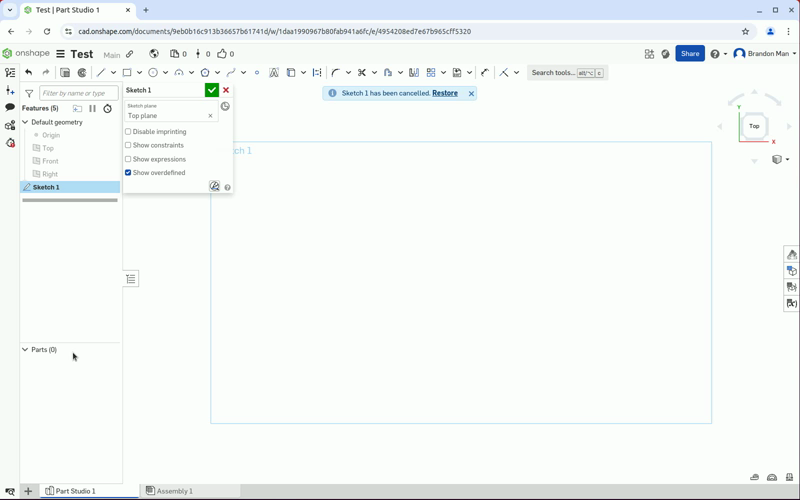
key(y)
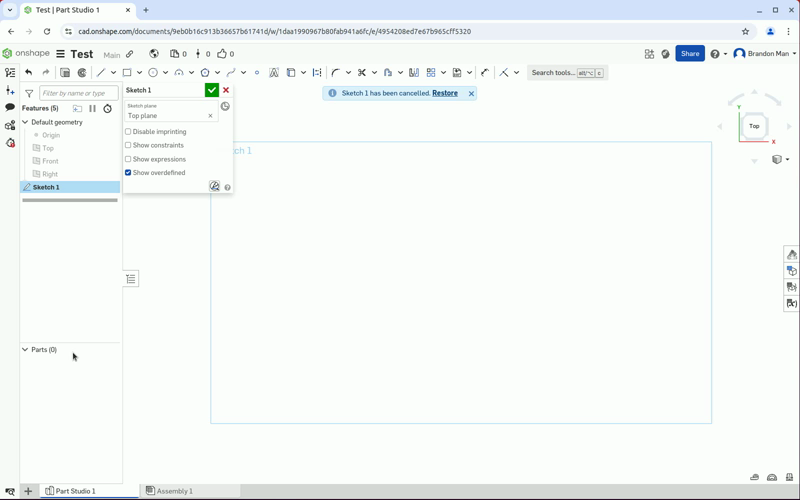
key(l)
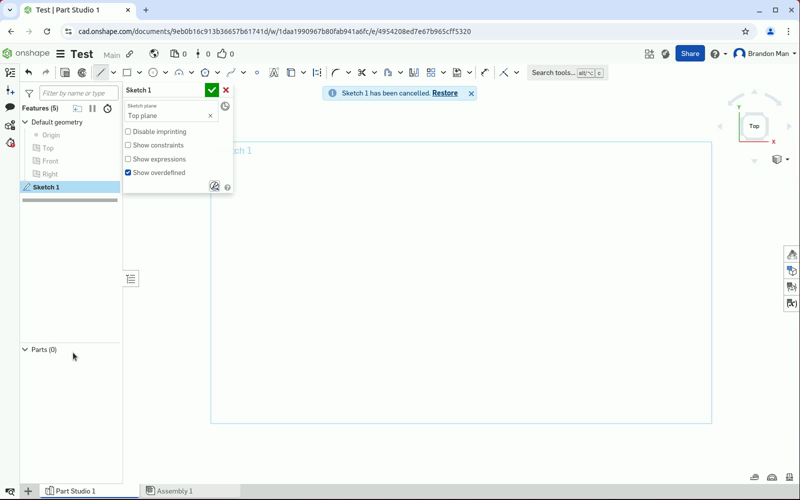
key_down(shift)
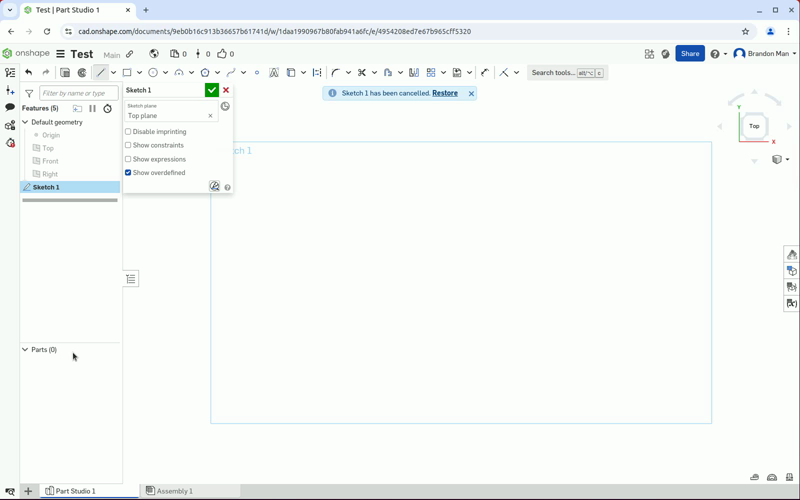
mouse_move(380, 348)
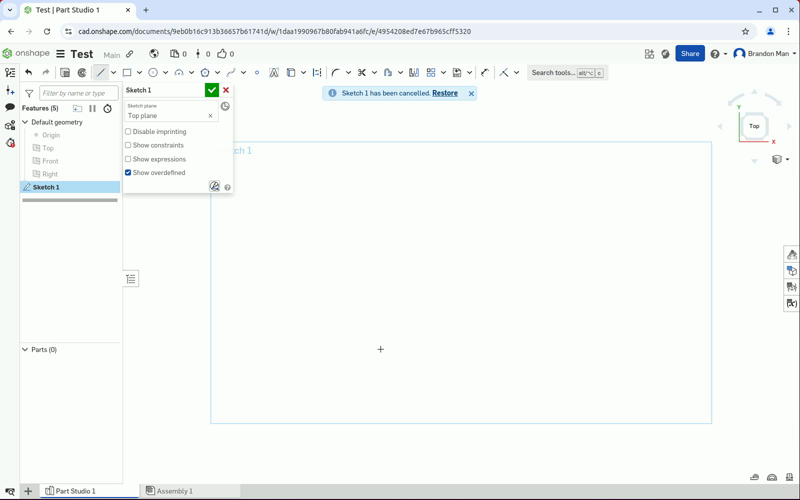
click(380, 348)
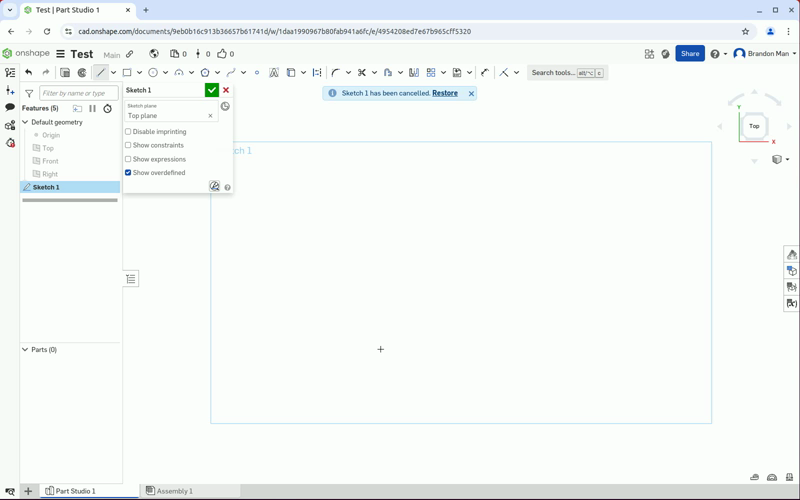
key_up(shift)
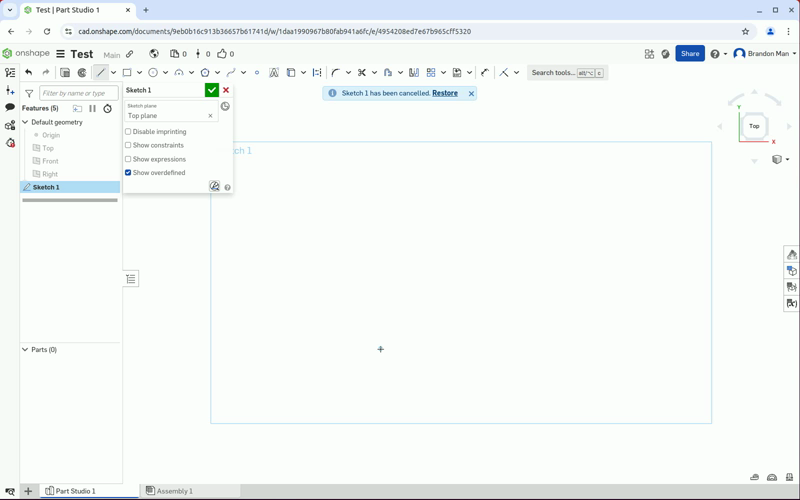
key_down(shift)
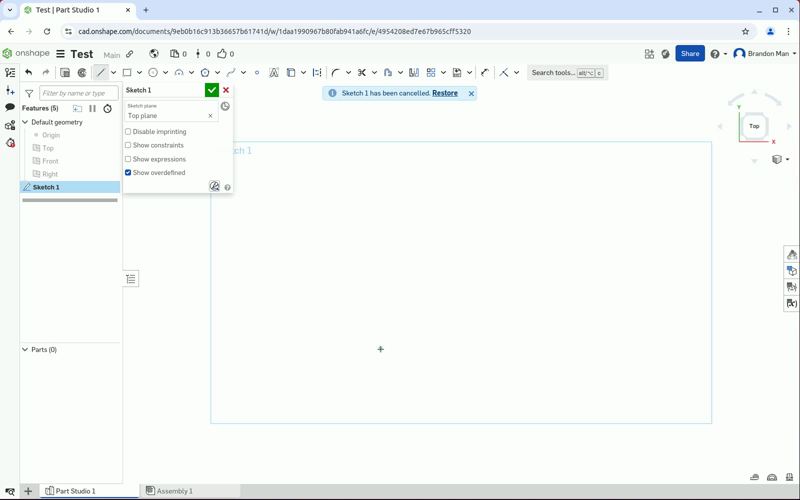
mouse_move(410, 348)
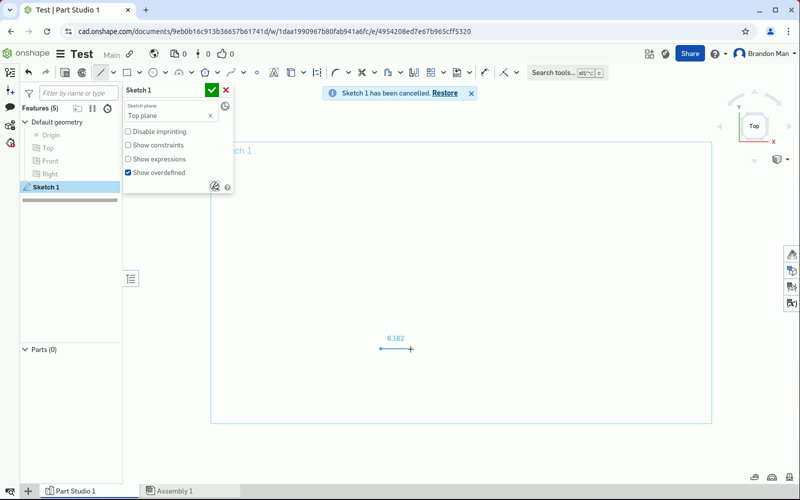
mouse_move(408, 395)
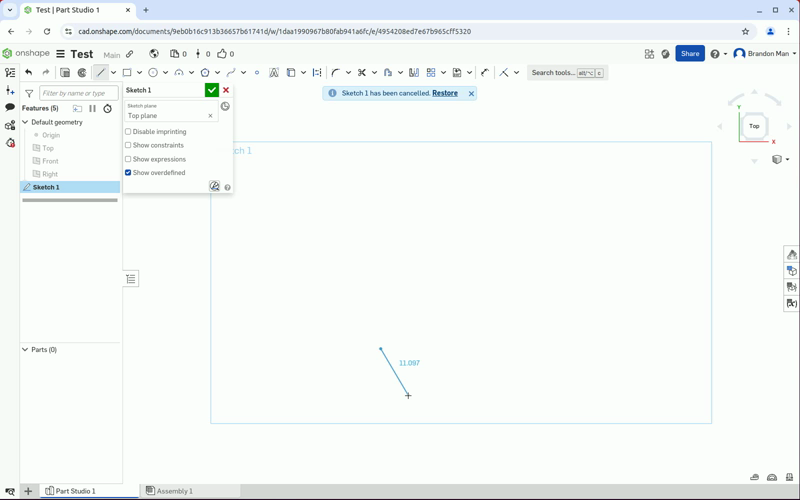
click(408, 395)
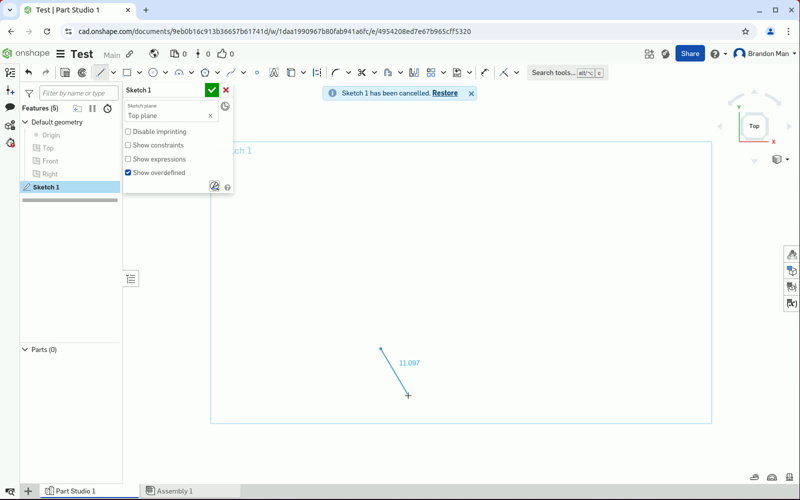
key_up(shift)
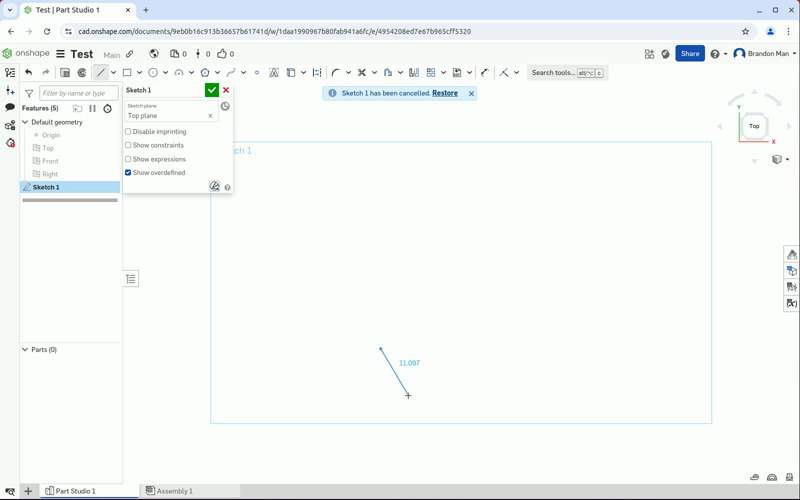
key_down(shift)
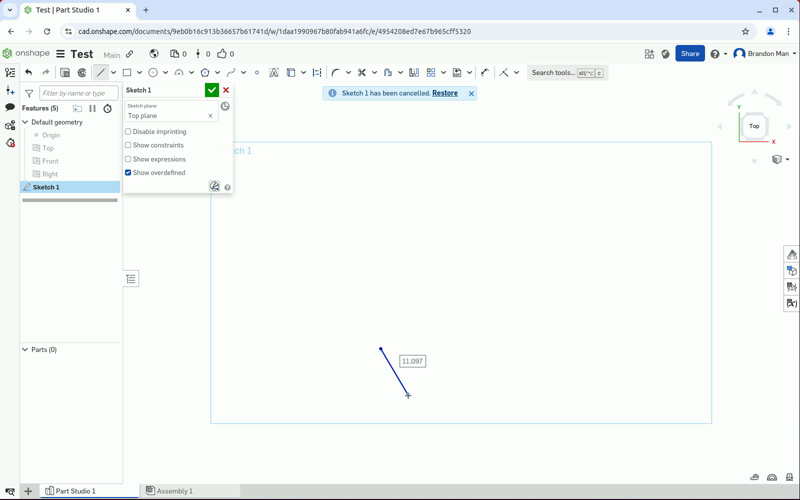
mouse_move(438, 395)
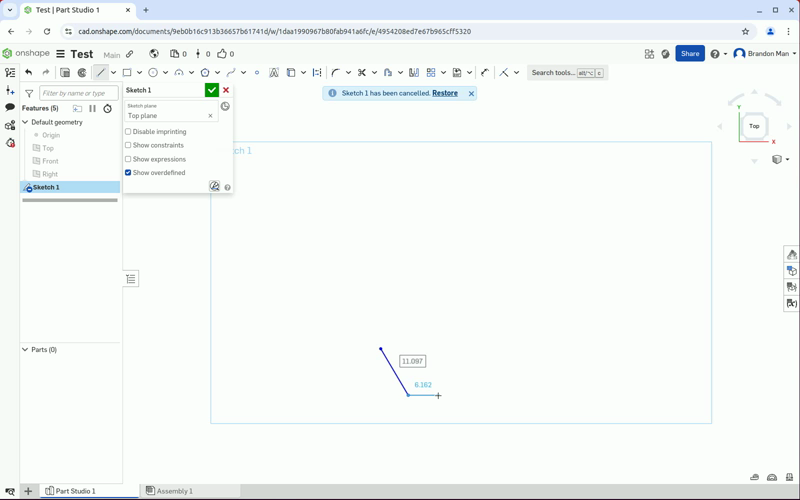
mouse_move(461, 395)
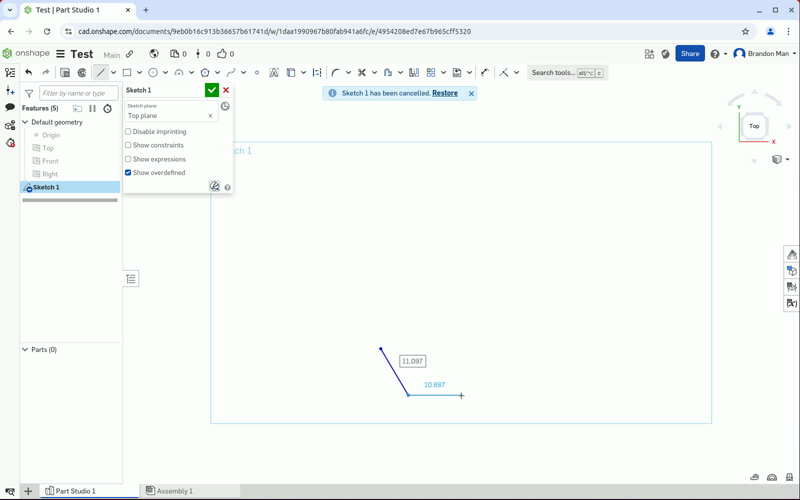
click(461, 395)
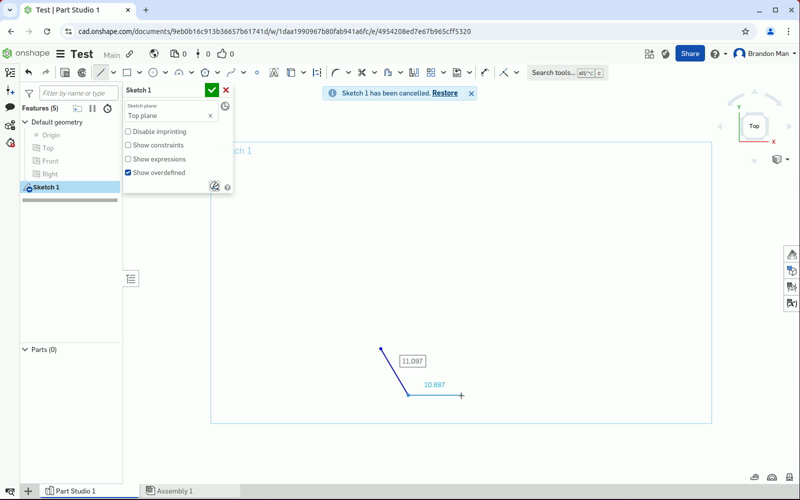
key_up(shift)
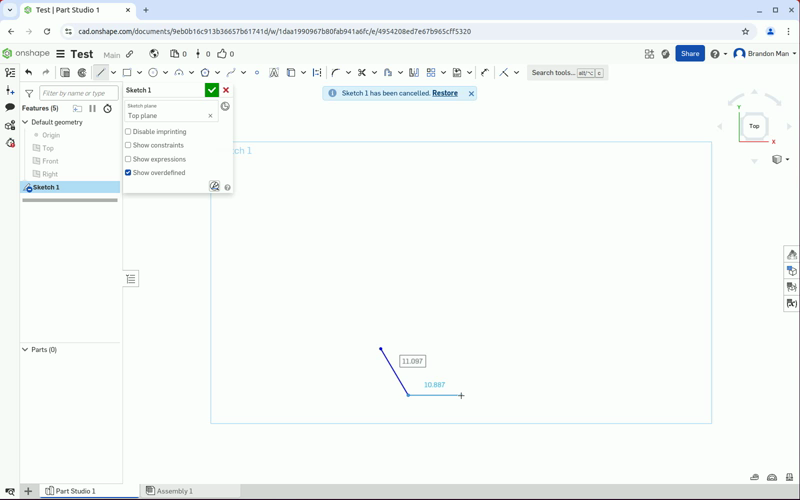
key_down(shift)
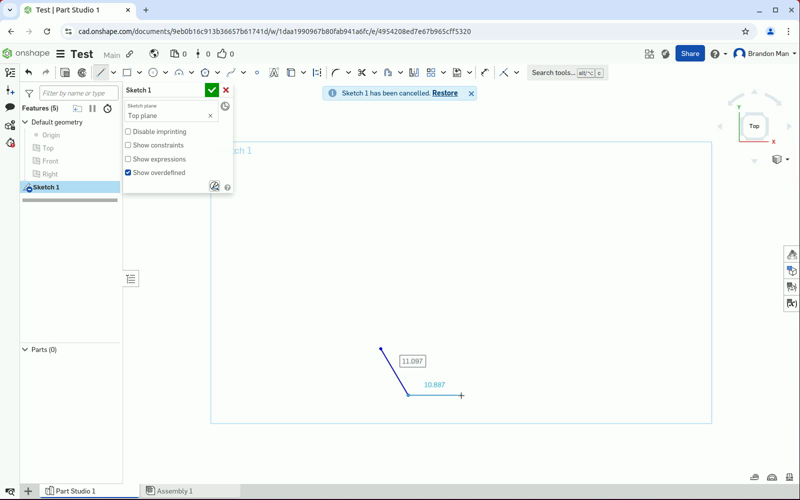
mouse_move(491, 395)
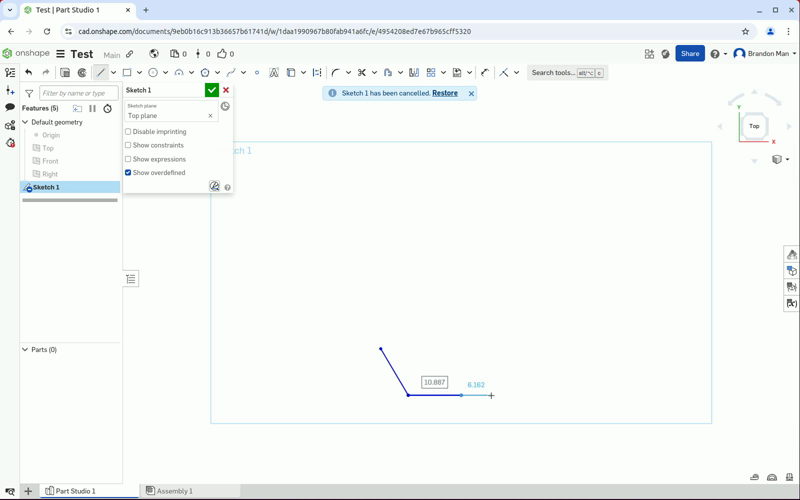
mouse_move(461, 358)
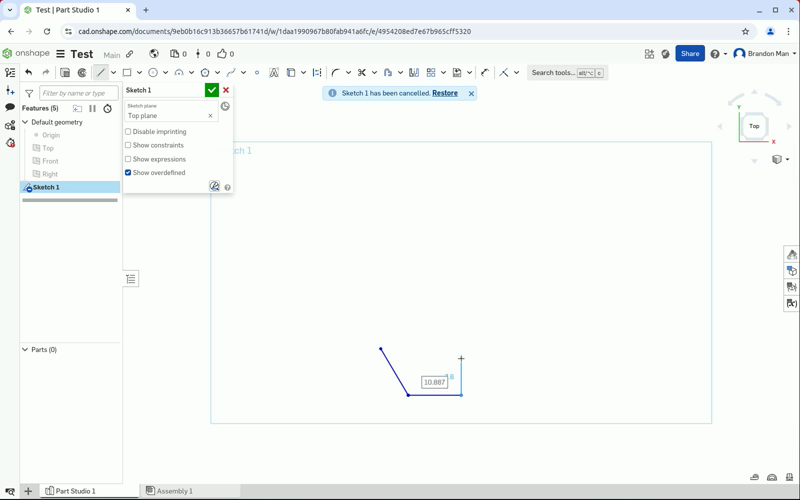
click(461, 358)
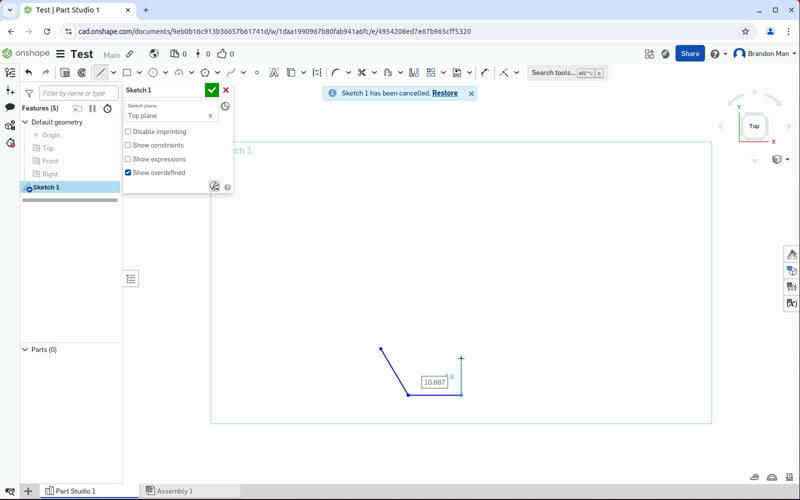
key_up(shift)
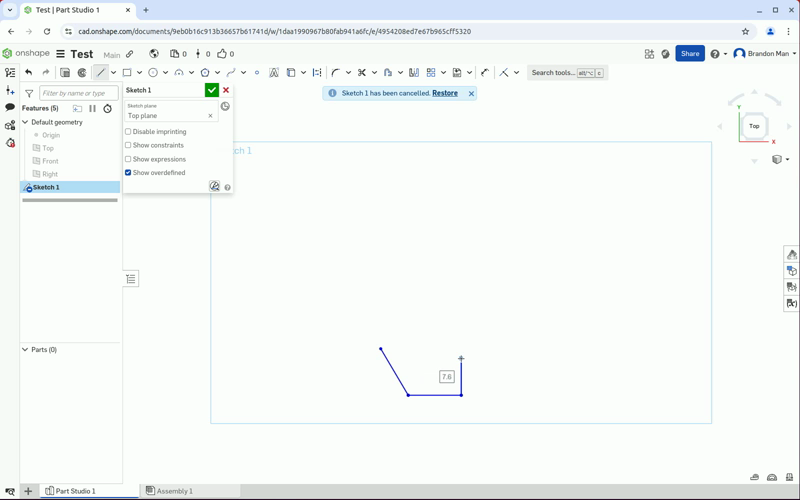
key(esc)
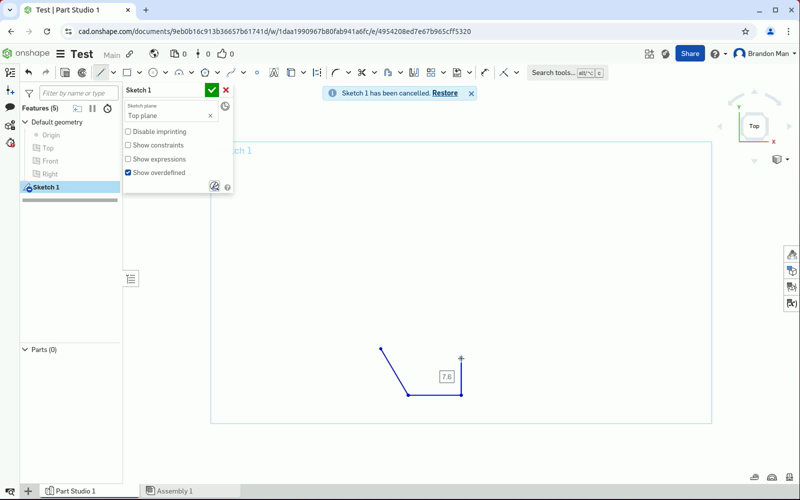
key(a)
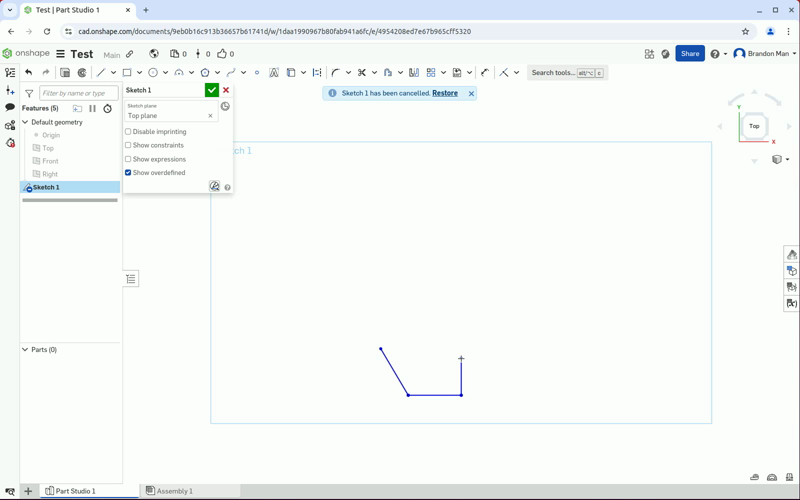
mouse_move(461, 358)
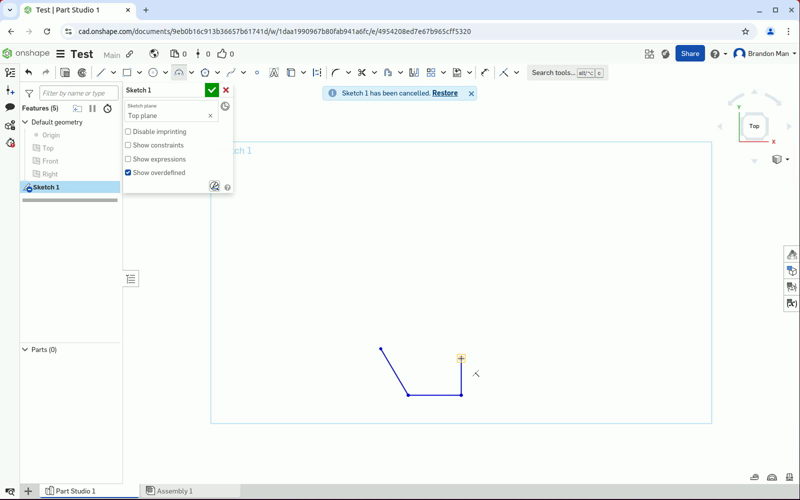
click(461, 358)
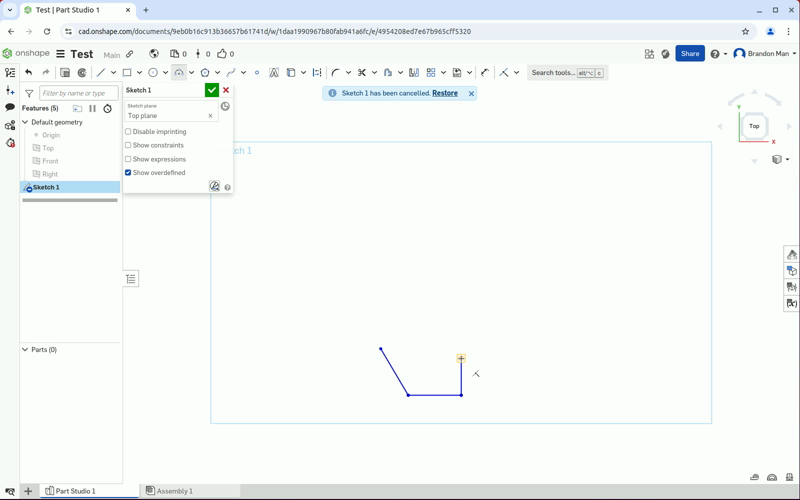
key_down(shift)
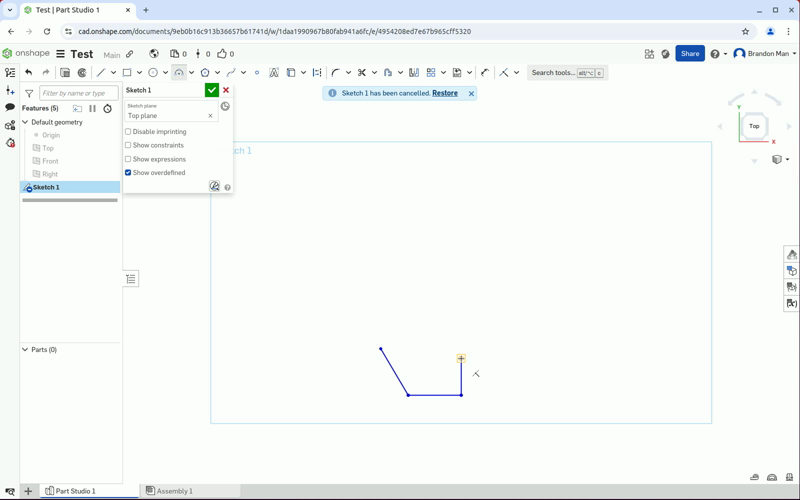
mouse_move(461, 252)
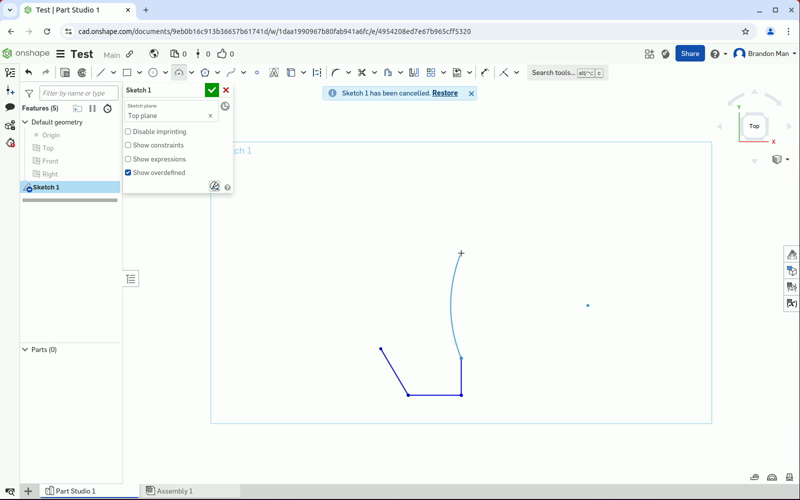
click(461, 252)
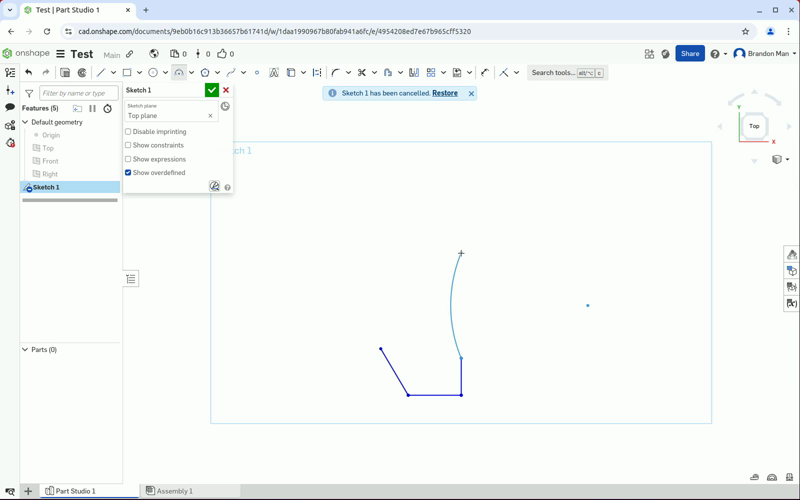
mouse_move(408, 305)
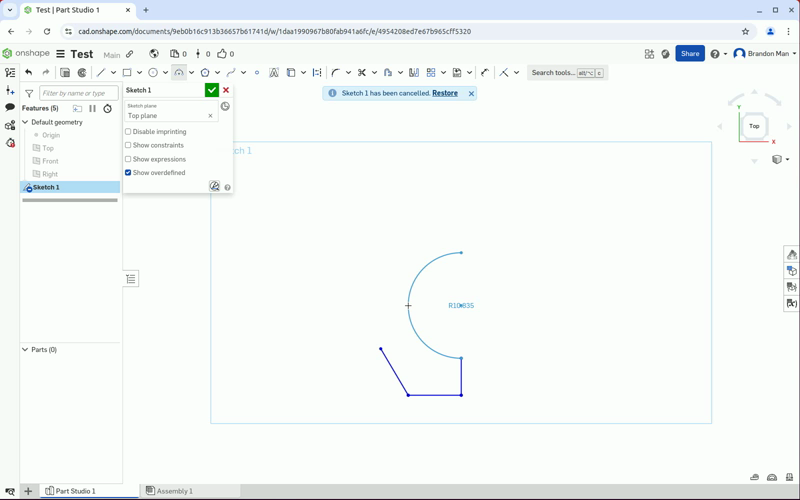
click(408, 305)
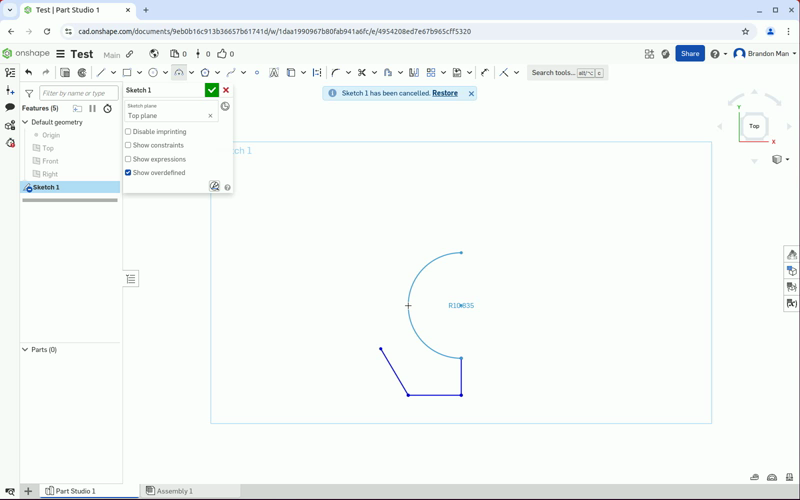
key_up(shift)
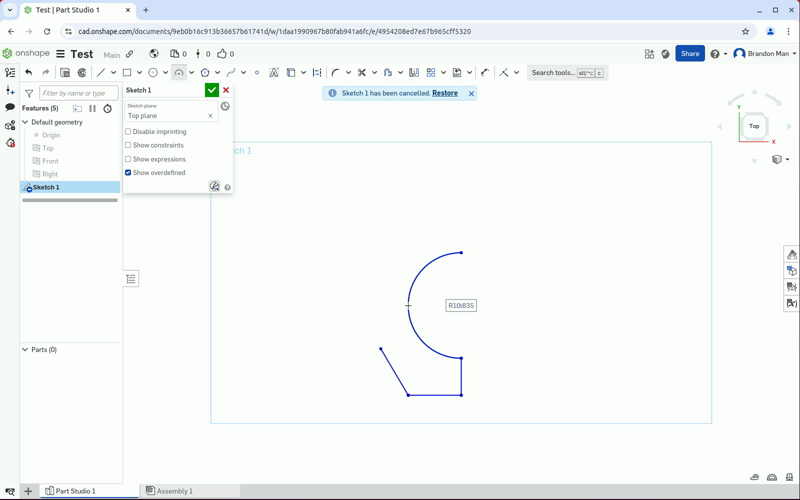
key(esc)
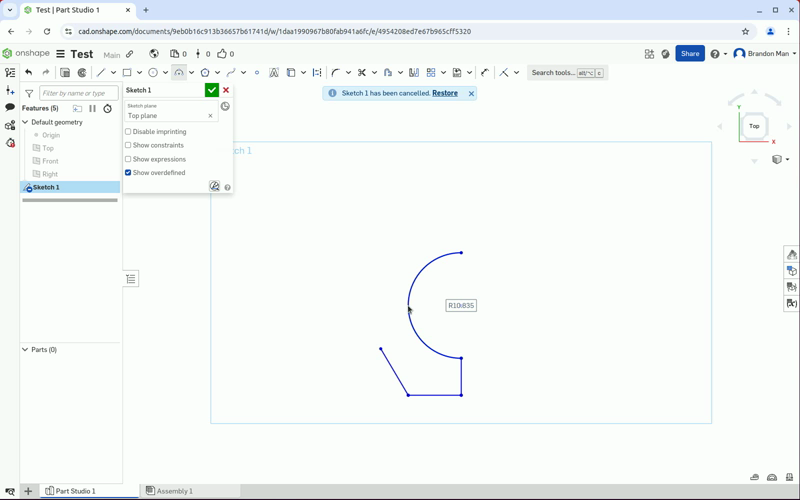
key(l)
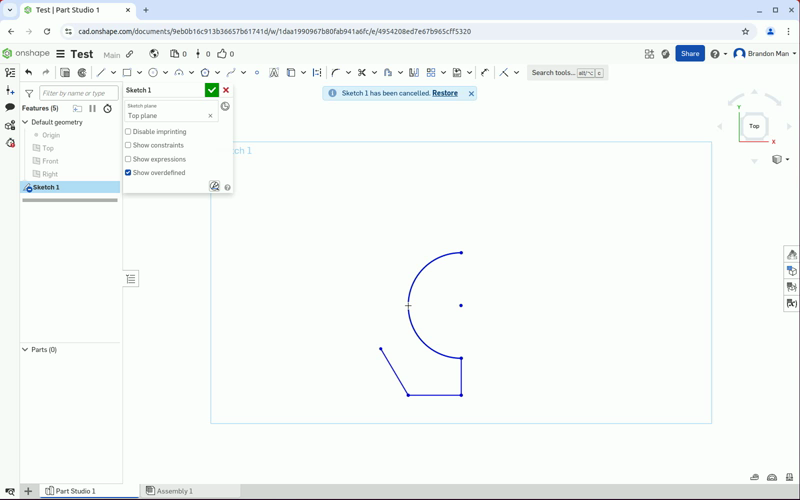
mouse_move(461, 252)
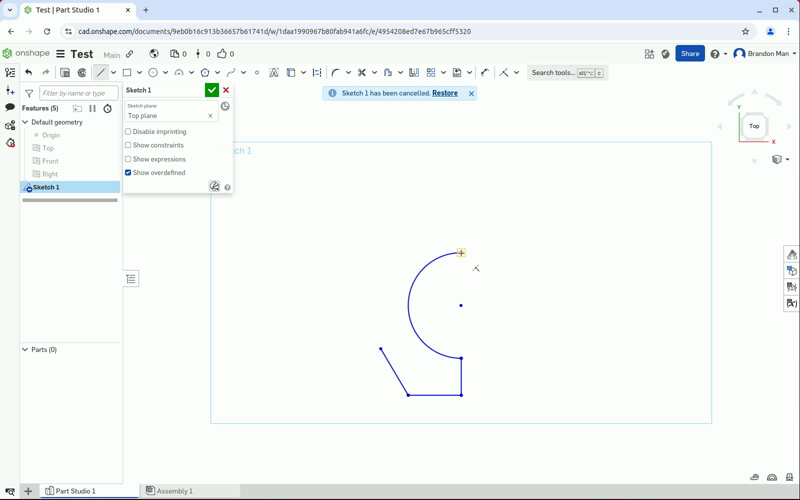
click(461, 252)
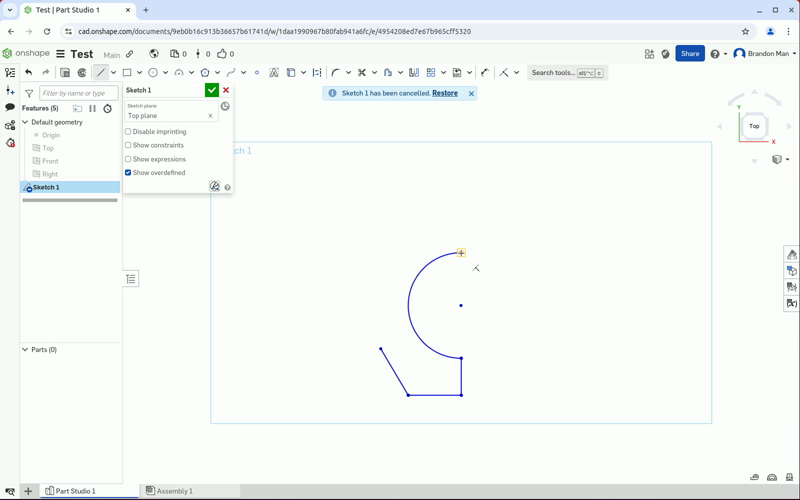
key_down(shift)
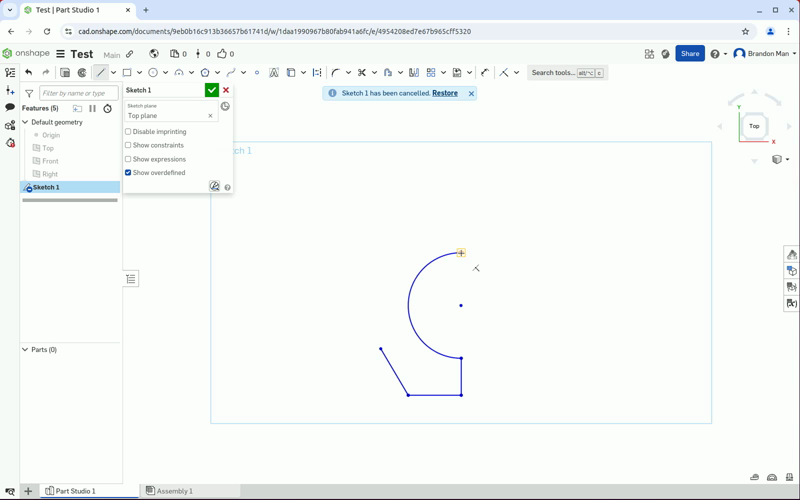
mouse_move(491, 252)
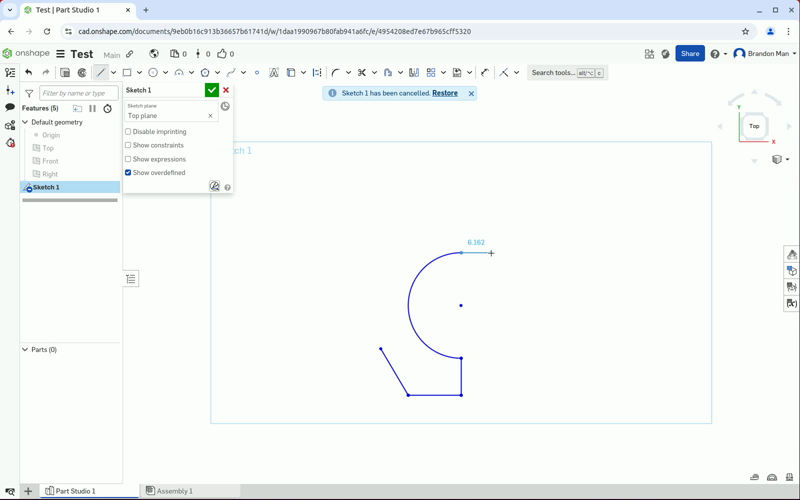
mouse_move(461, 196)
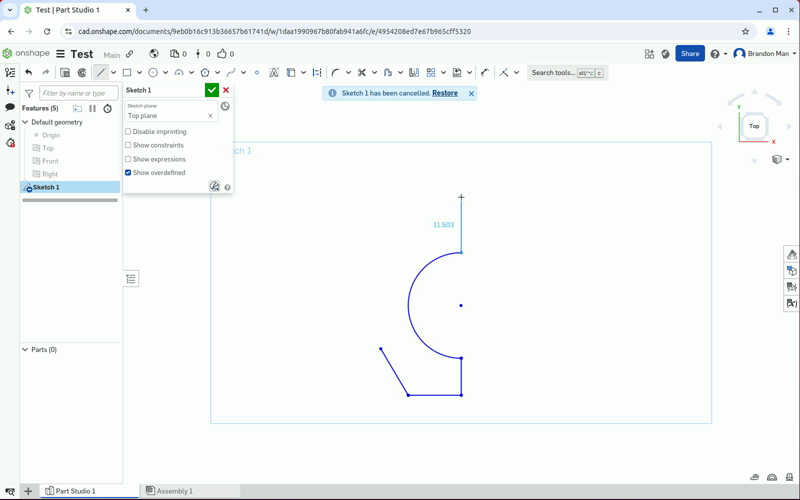
click(461, 196)
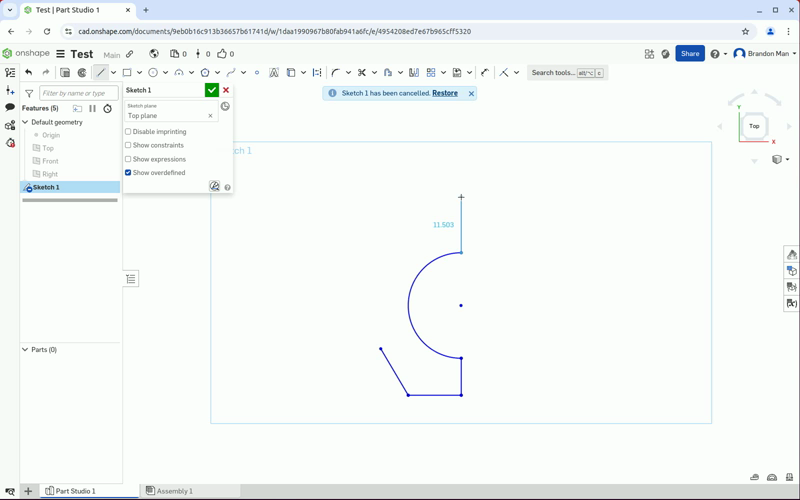
key_up(shift)
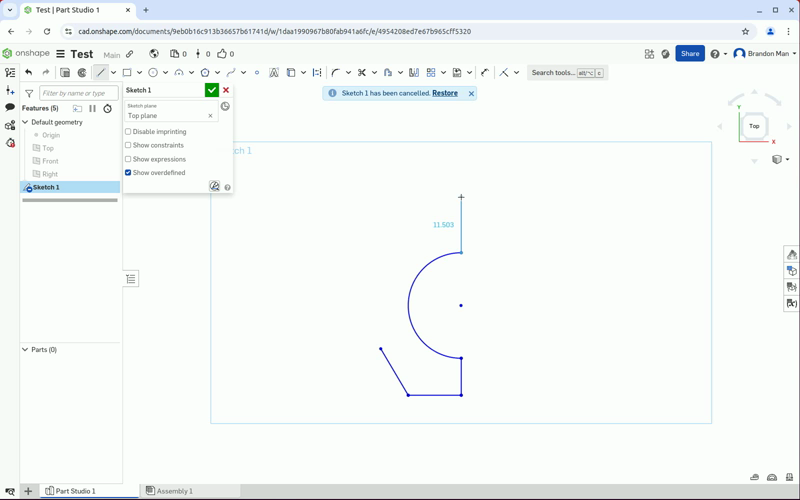
key_down(shift)
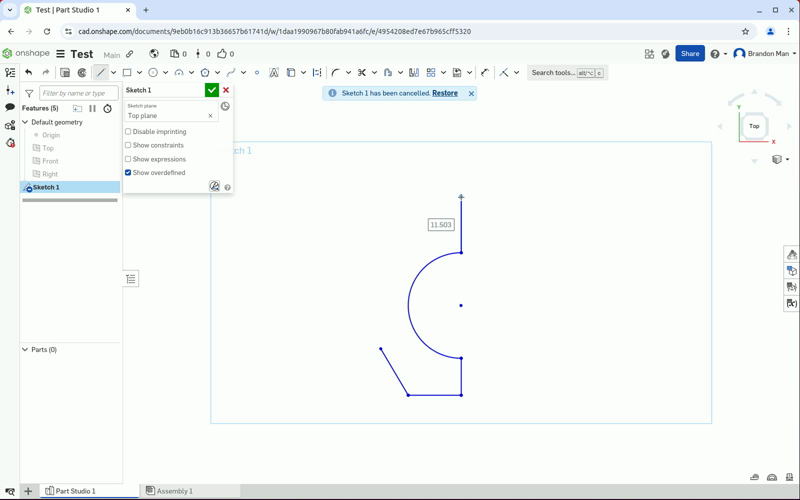
mouse_move(380, 196)
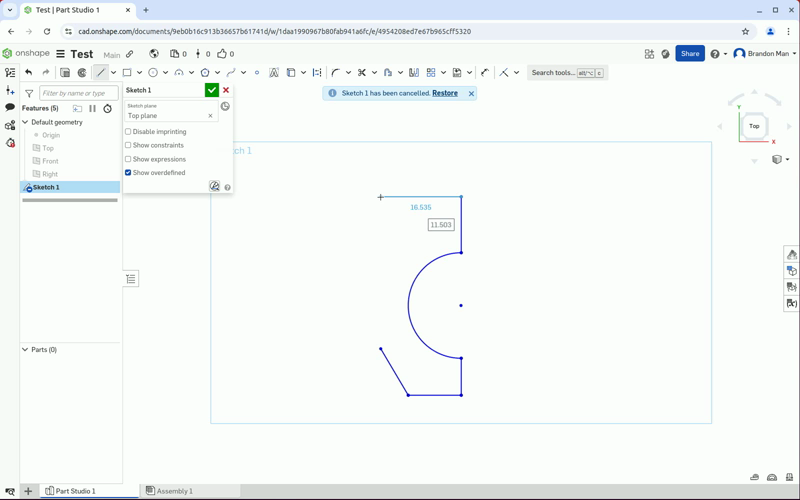
click(380, 196)
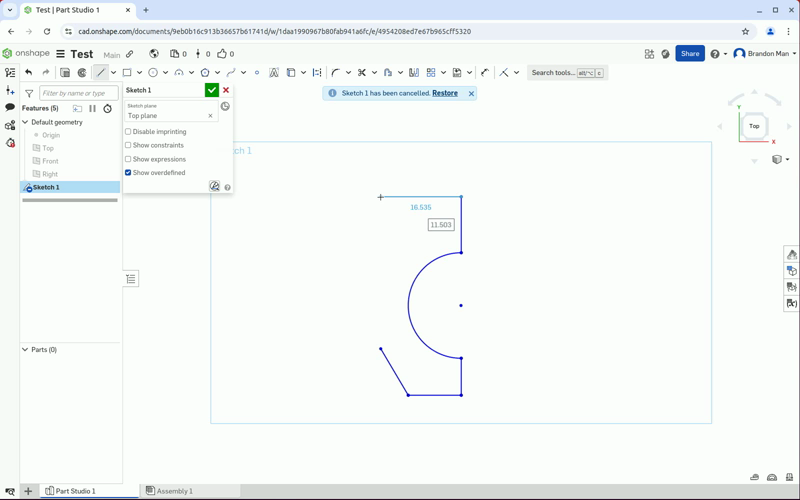
key_up(shift)
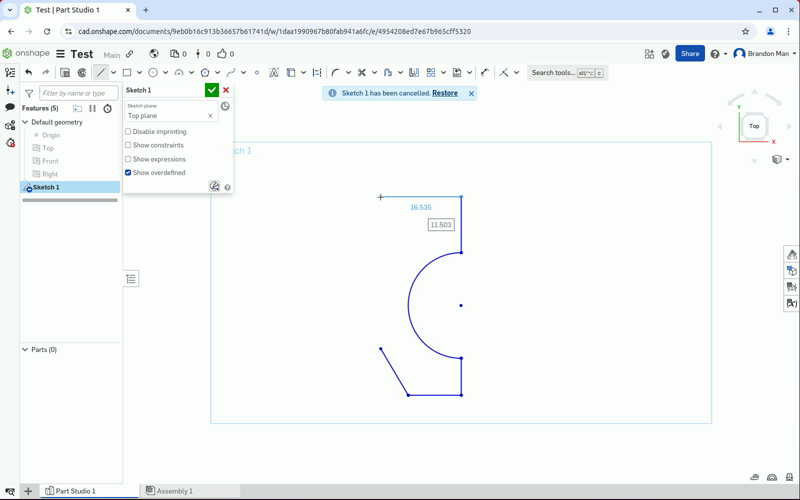
key_down(shift)
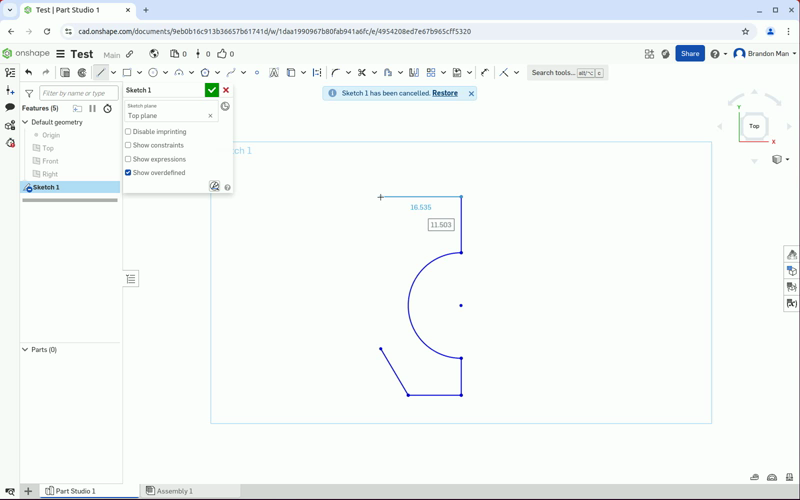
mouse_move(380, 302)
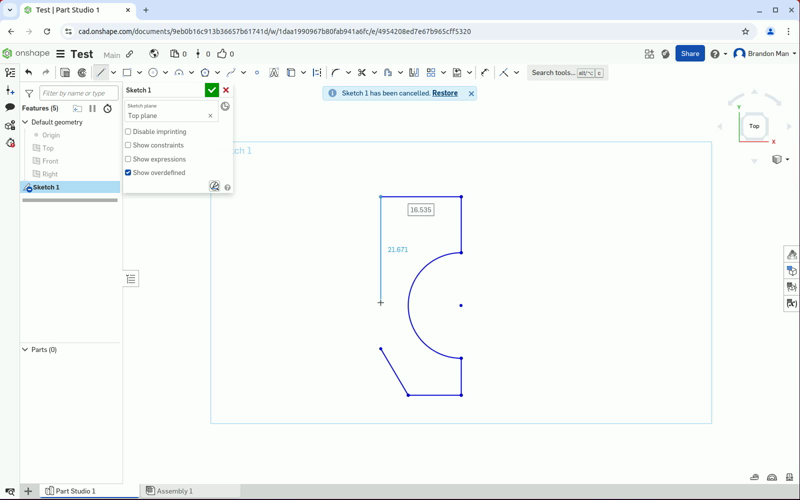
click(380, 302)
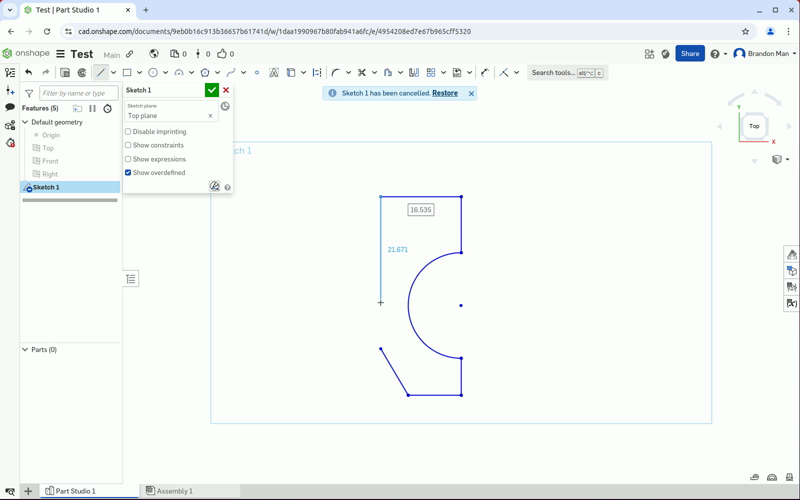
key_up(shift)
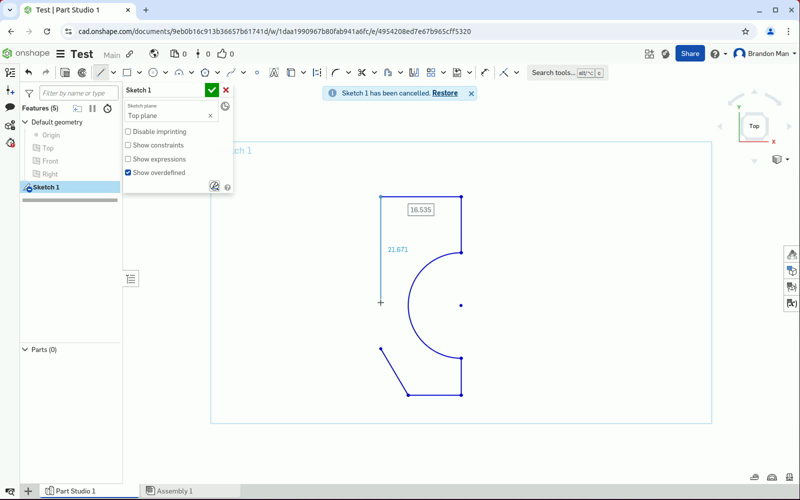
mouse_move(410, 302)
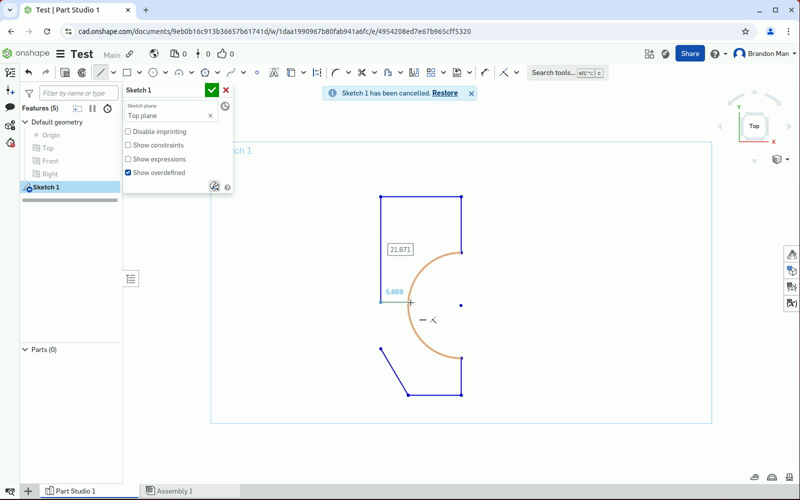
key_down(shift)
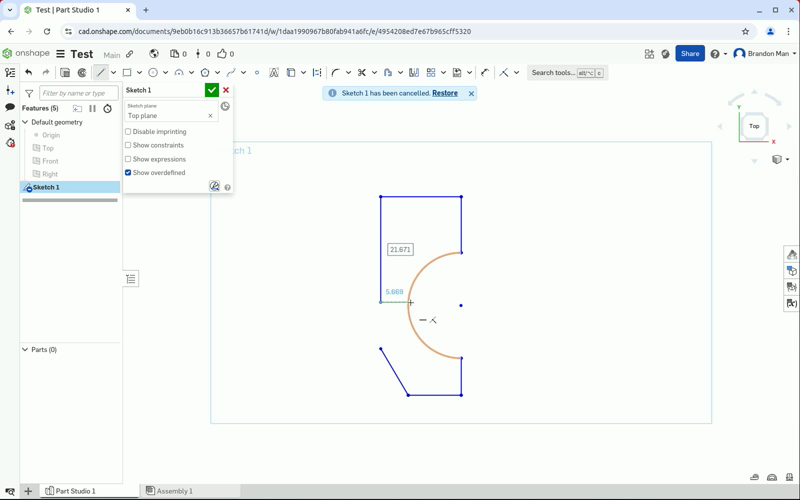
mouse_move(380, 348)
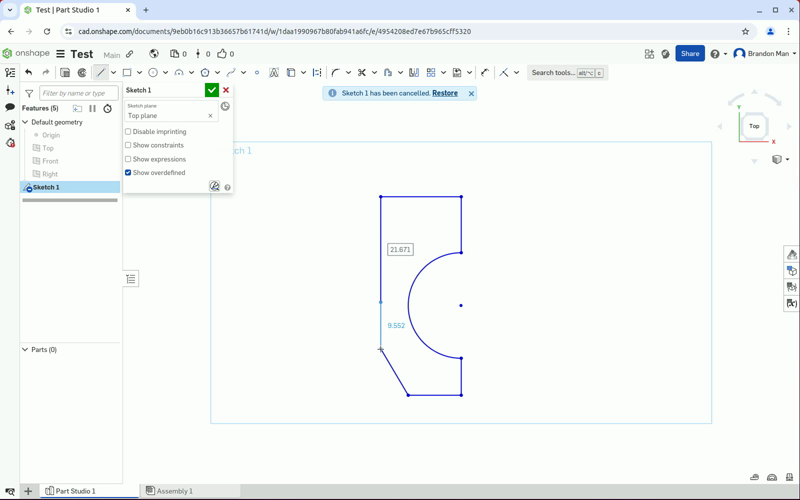
key_up(shift)
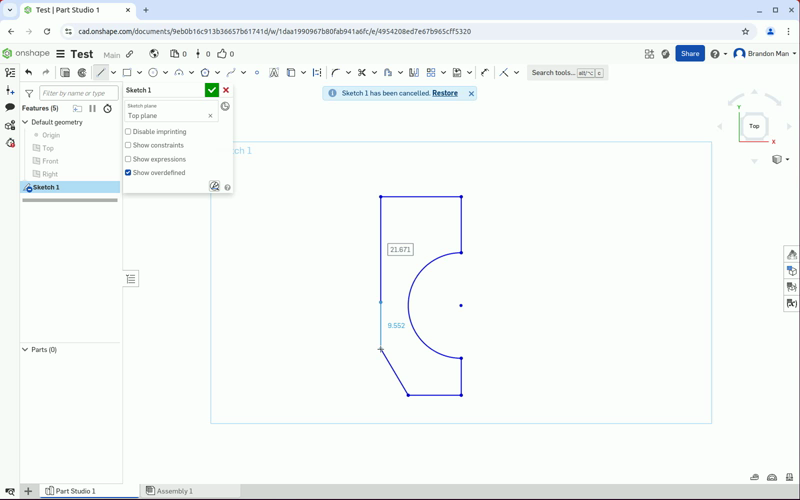
click(380, 348)
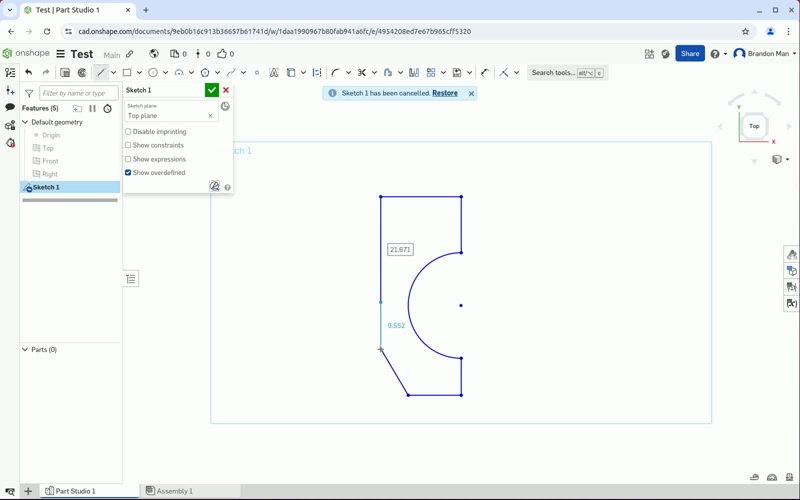
key(esc)
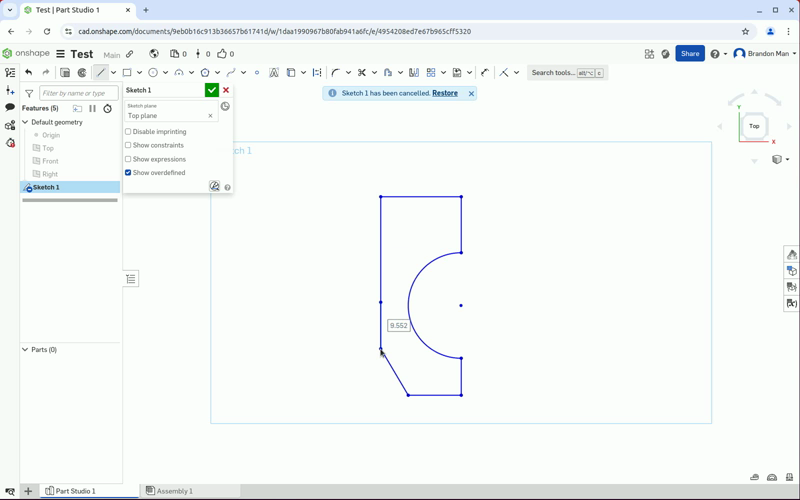
mouse_move(402, 364)
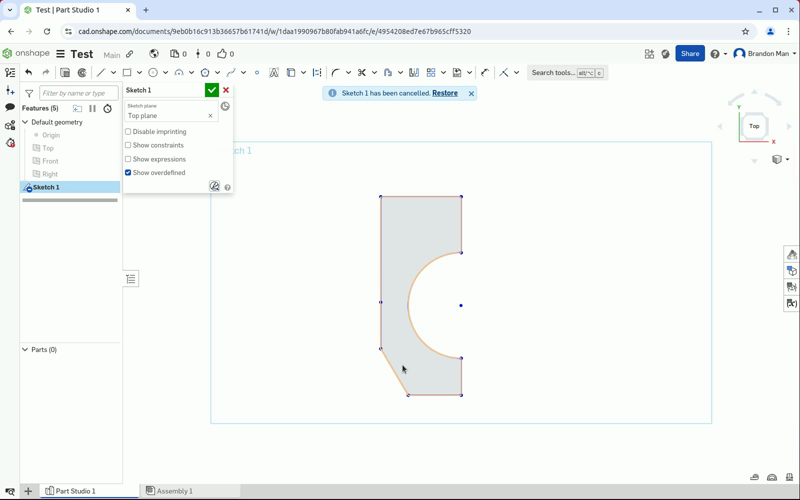
scroll(6)
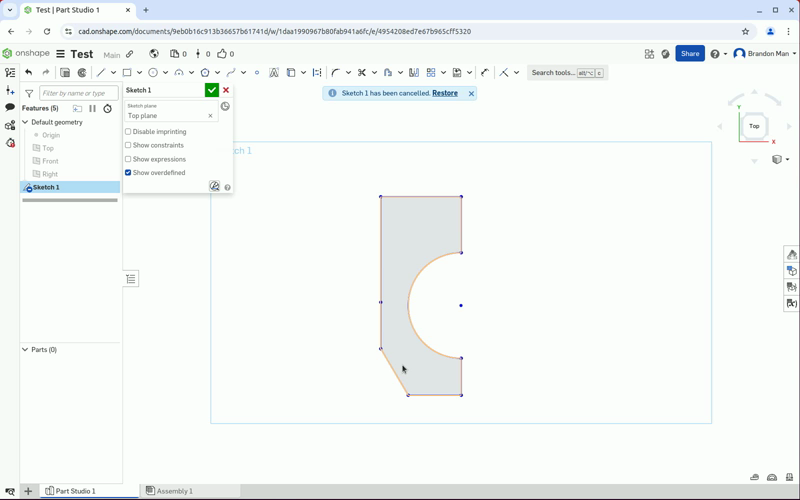
scroll(6)
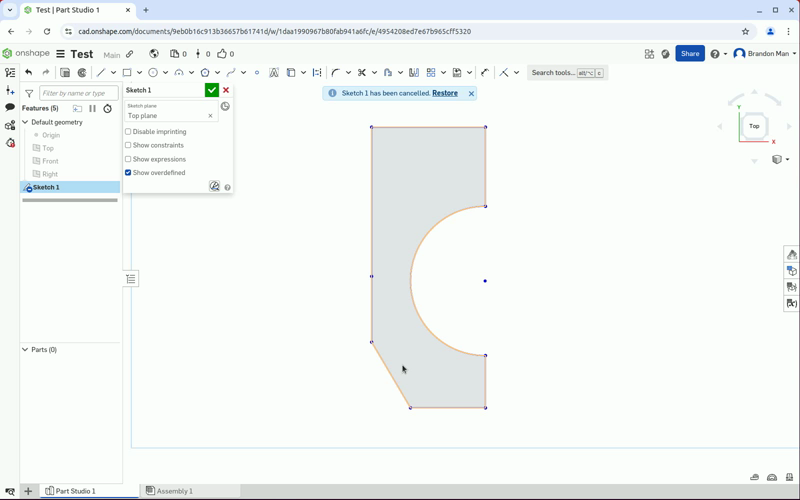
scroll(6)
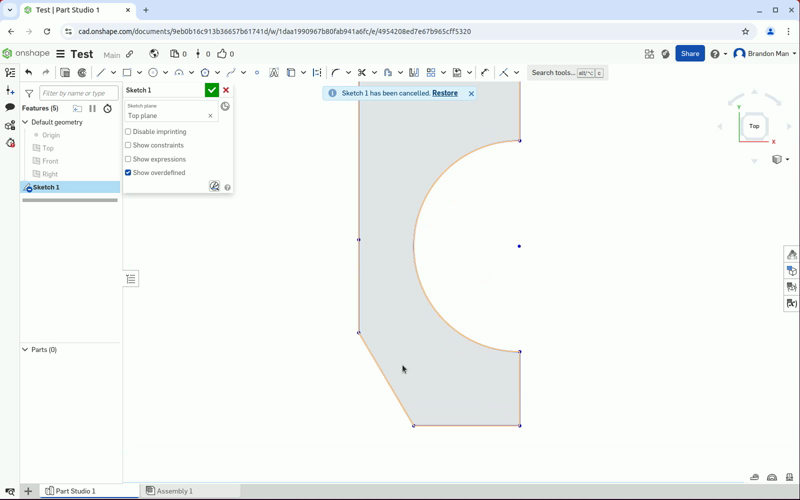
scroll(6)
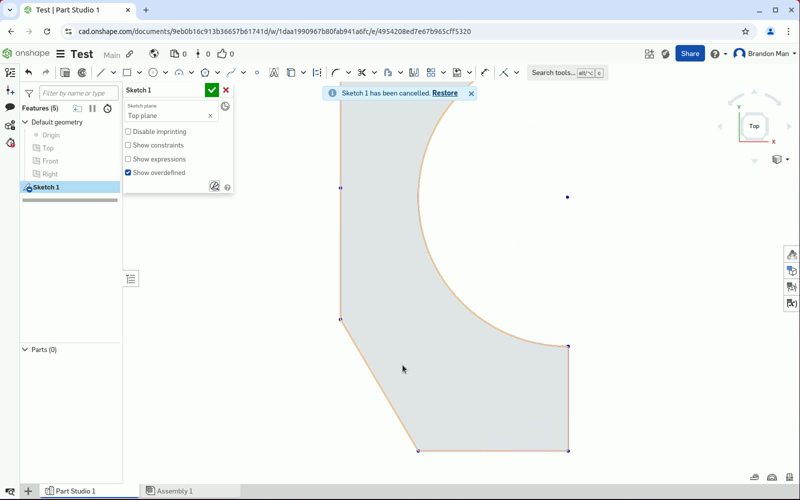
scroll(6)
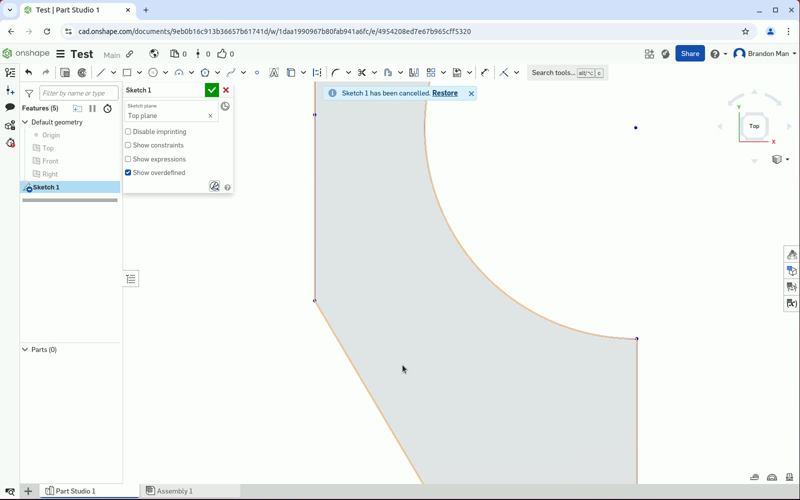
scroll(6)
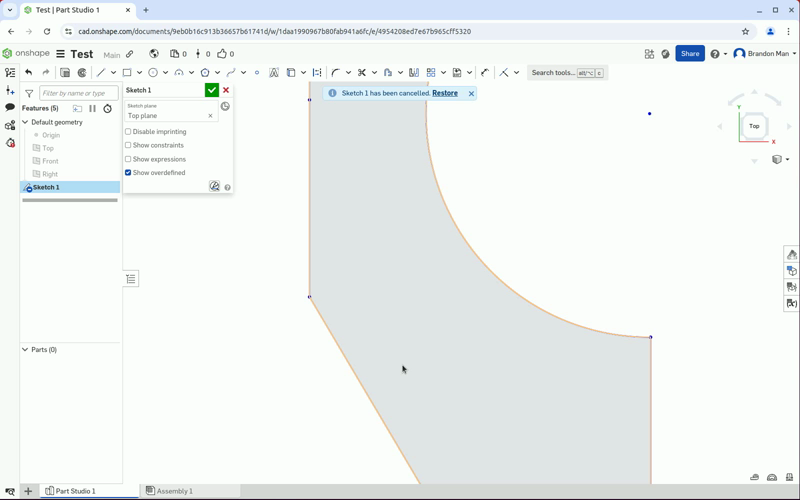
scroll(6)
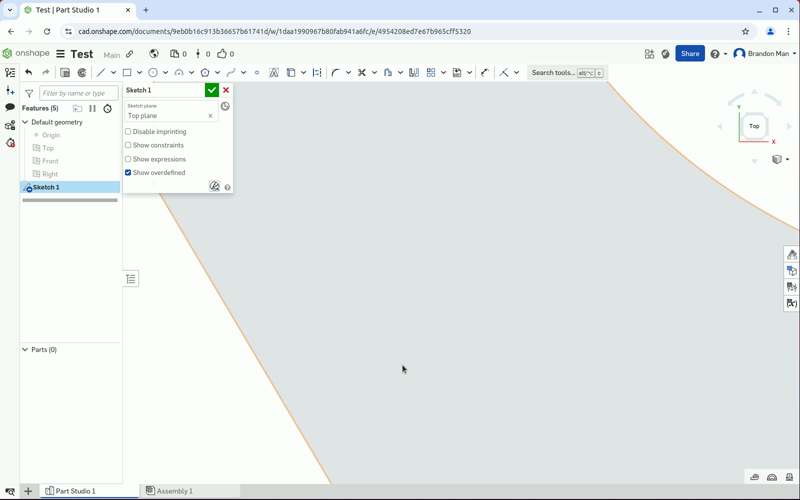
click(402, 364)
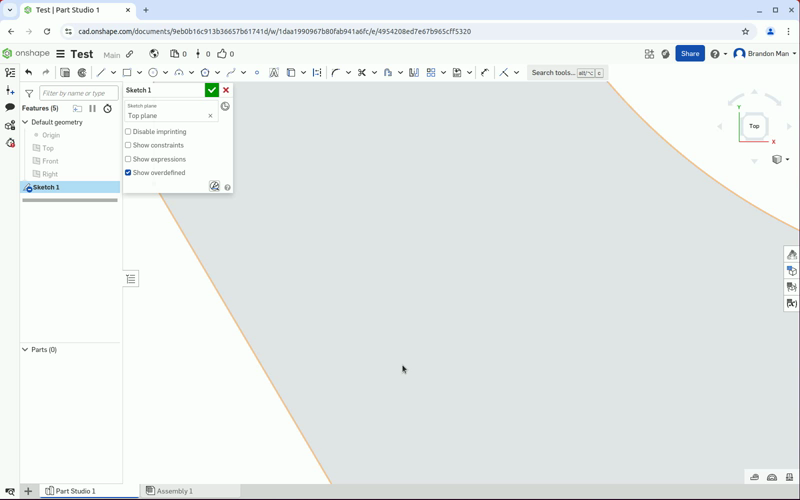
scroll(-6)
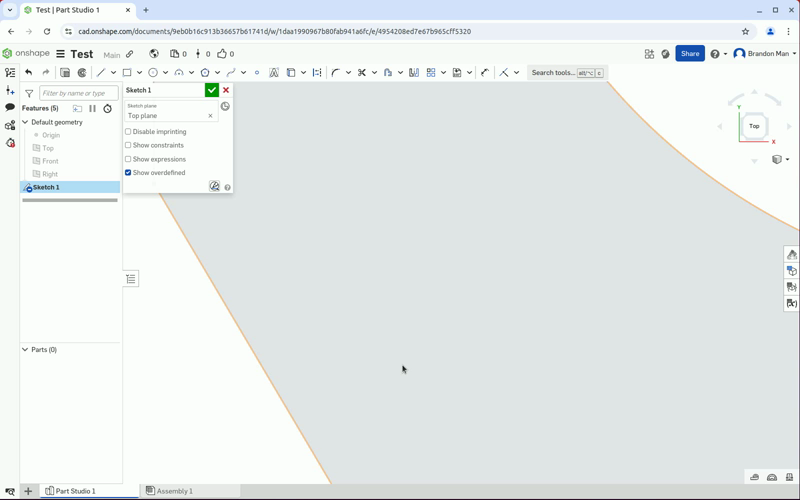
scroll(-6)
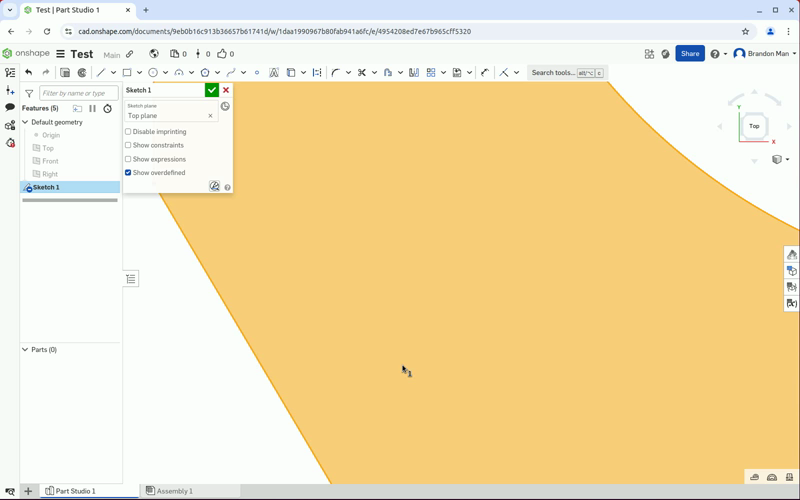
scroll(-6)
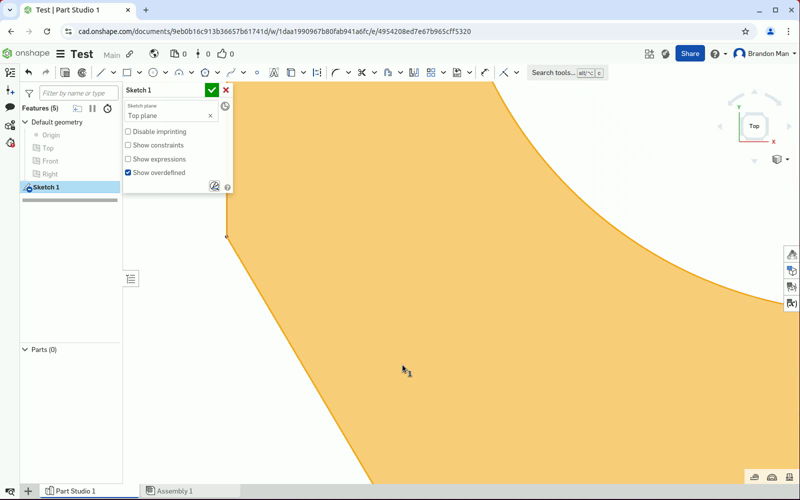
scroll(-6)
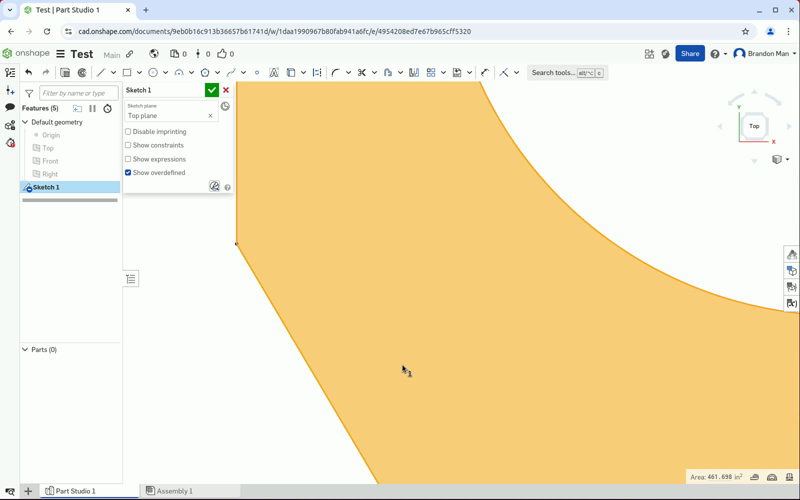
scroll(-6)
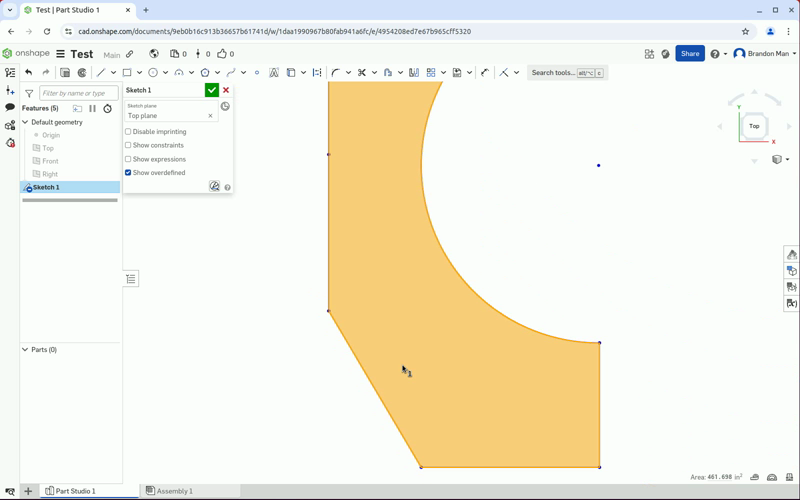
scroll(-6)
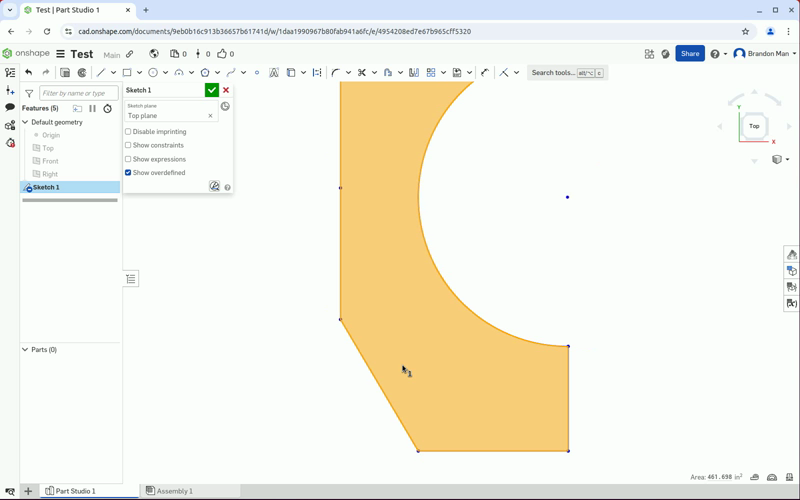
scroll(-6)
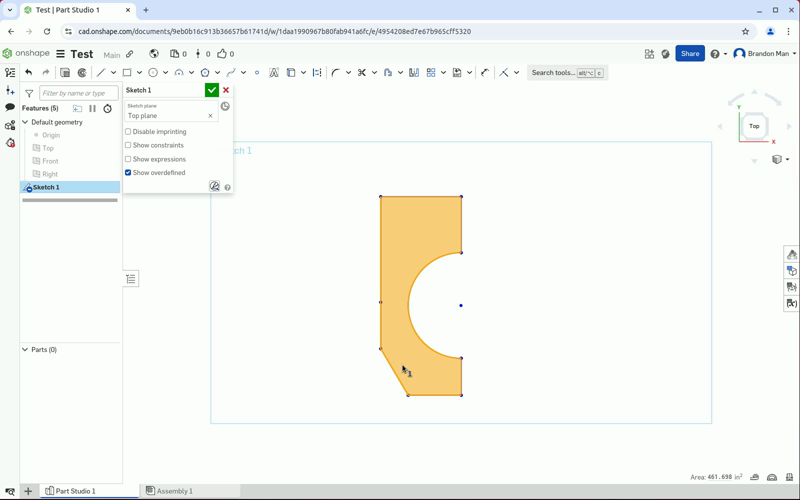
mouse_move(73, 352)
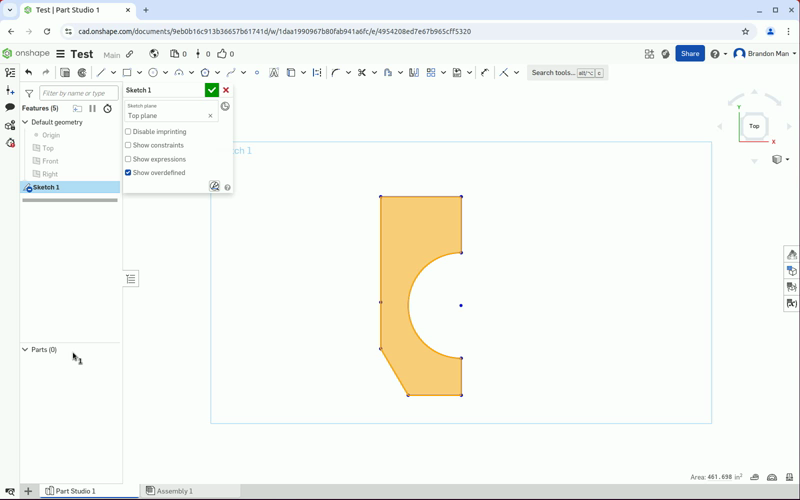
key(shift+y)
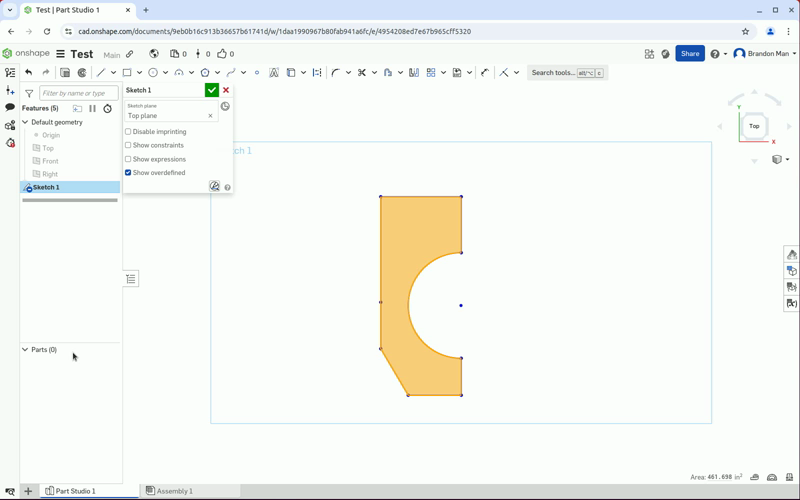
key(shift+e)
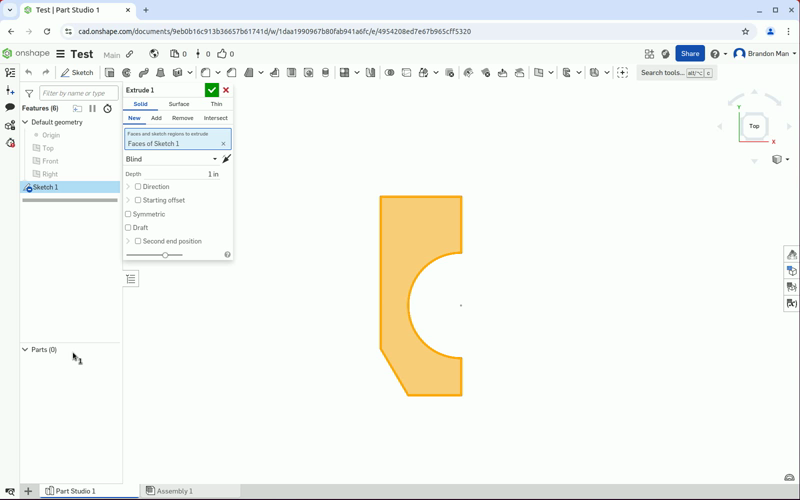
mouse_move(143, 106)
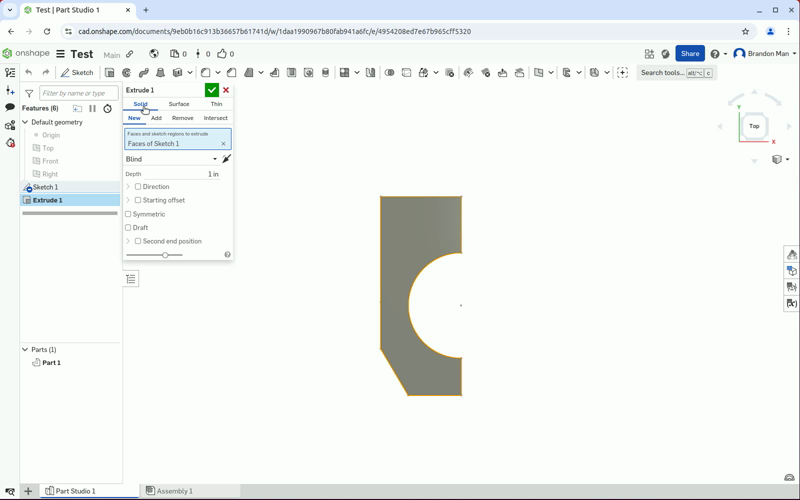
click(143, 106)
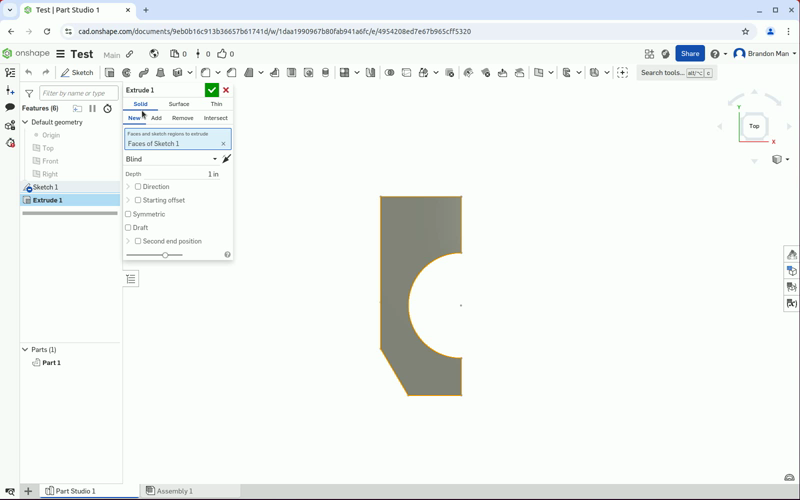
mouse_move(137, 120)
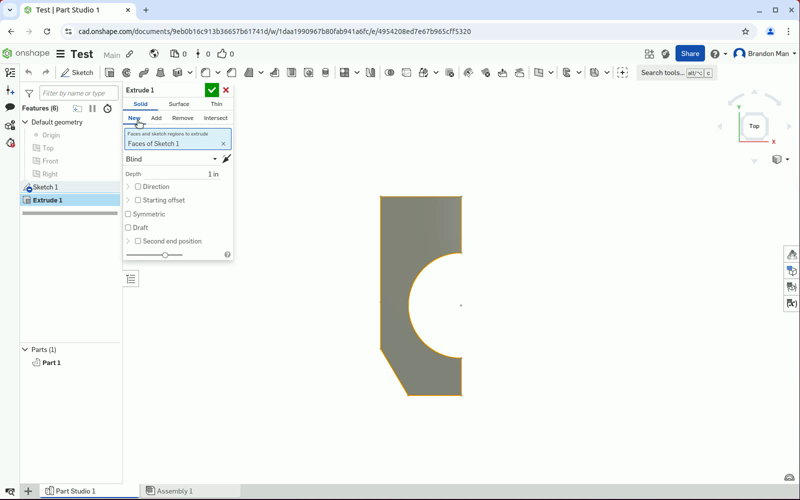
click(137, 120)
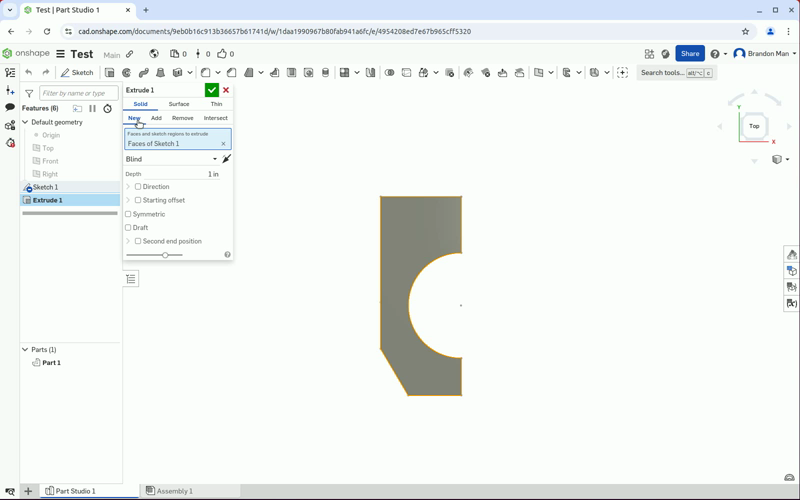
key(tab, 4)
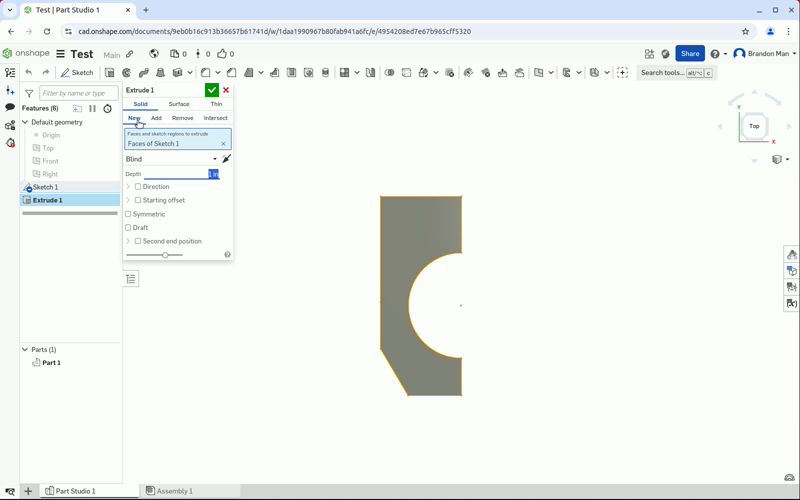
text(2.648)
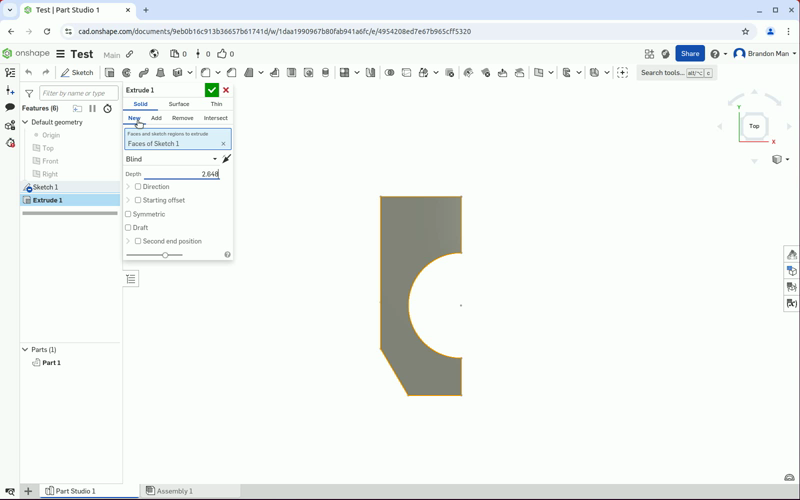
key(enter)
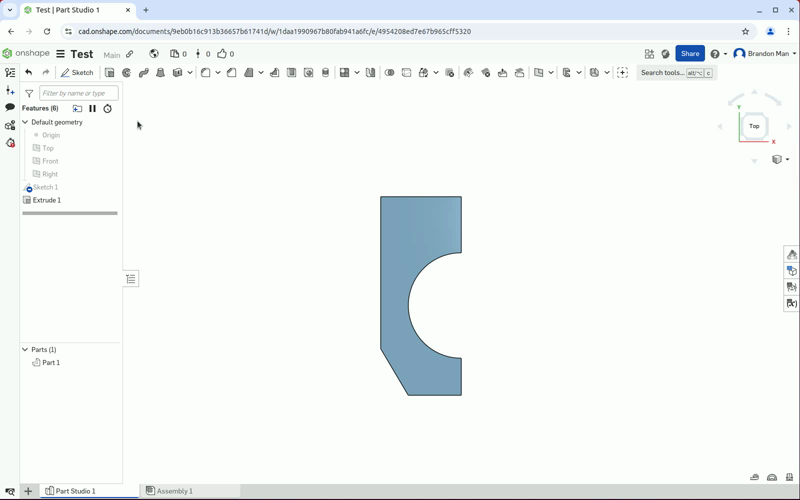
key(shift+h)
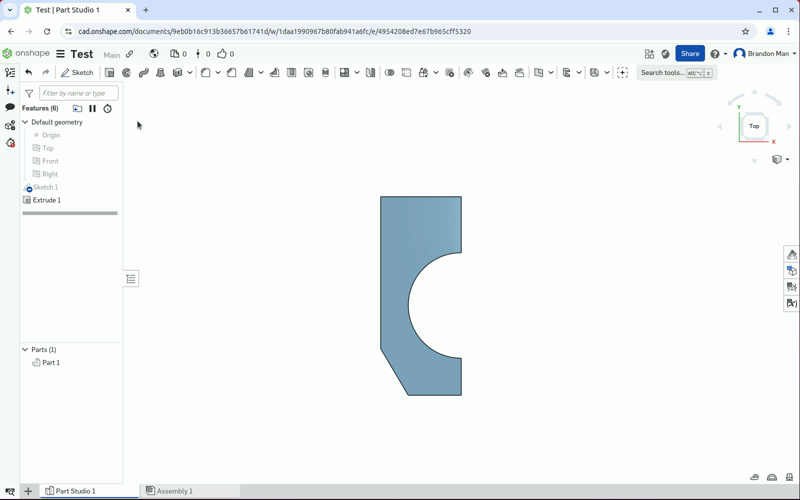
key(shift+h)
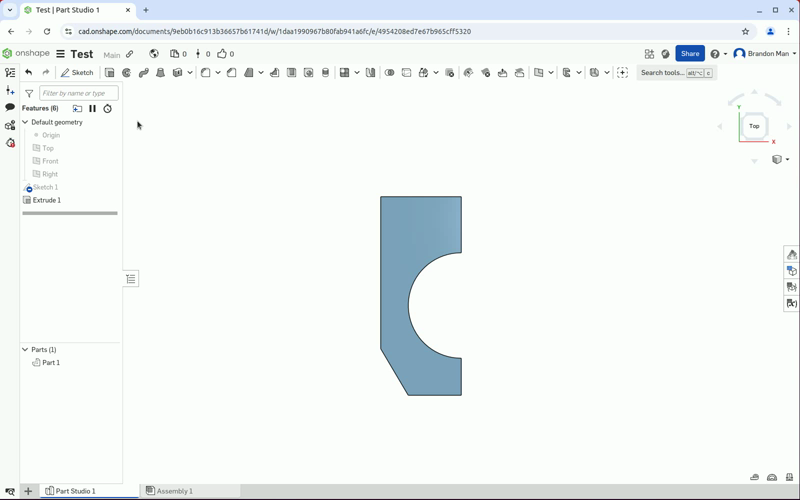
mouse_move(73, 189)
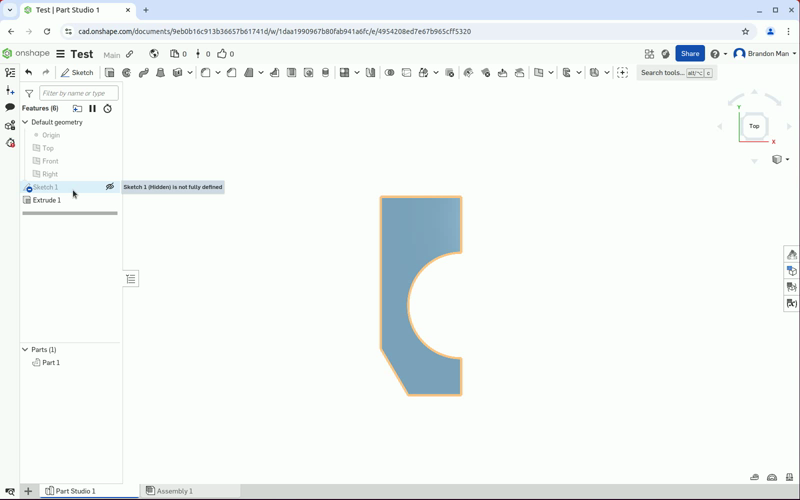
click(73, 189)
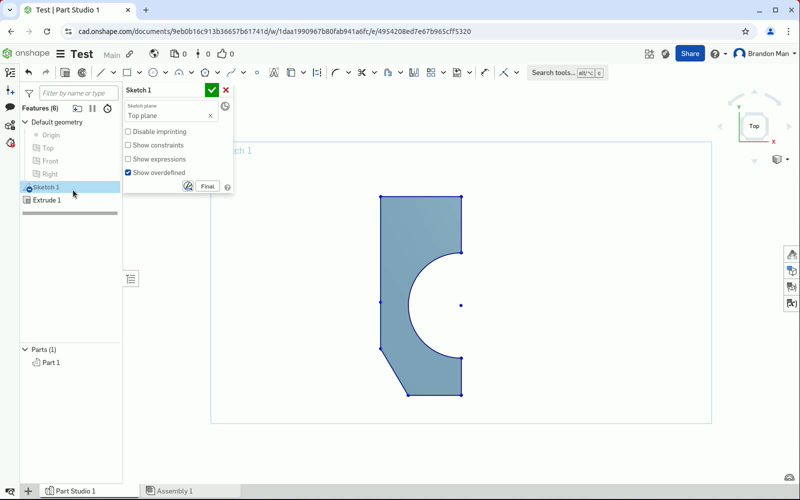
mouse_move(229, 92)
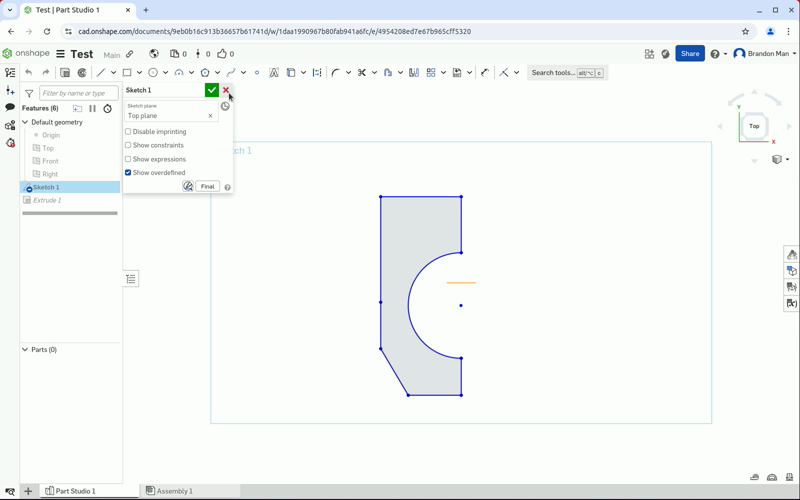
click(229, 92)
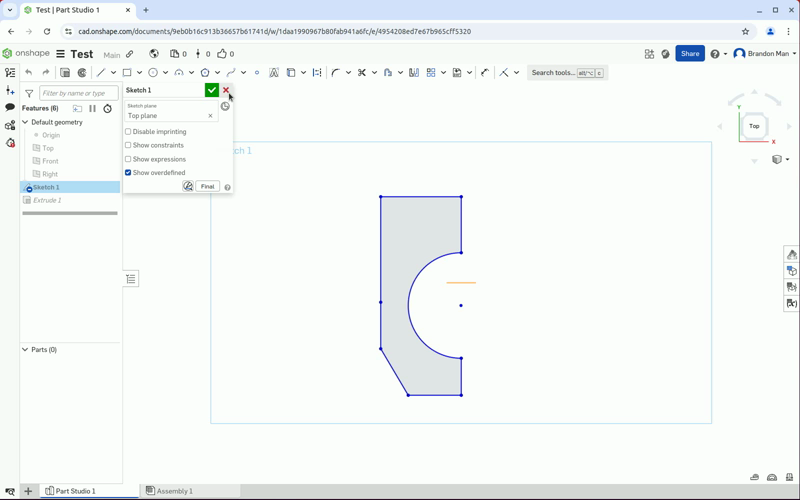
key(shift+s)
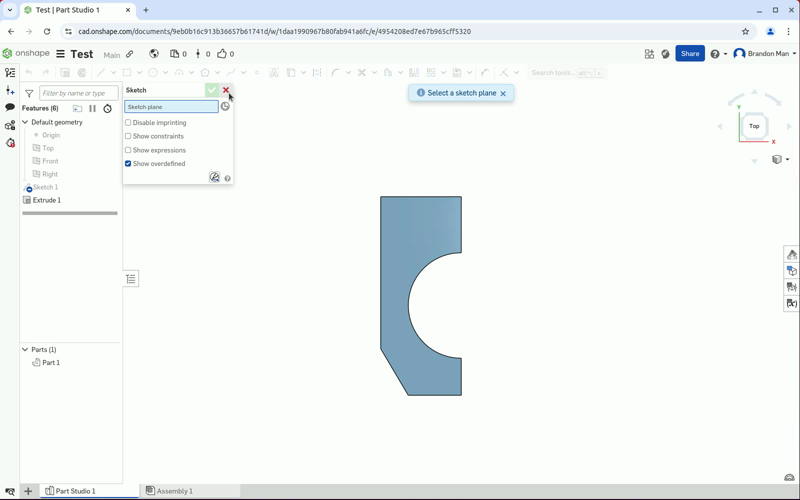
mouse_move(73, 150)
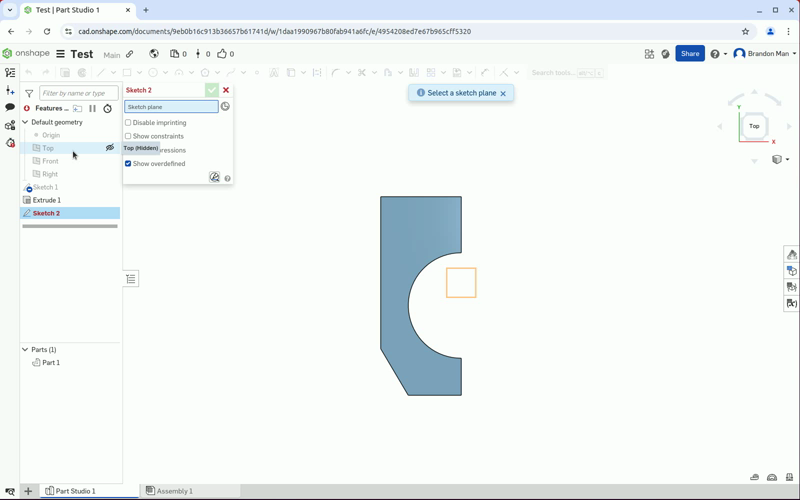
click(73, 150)
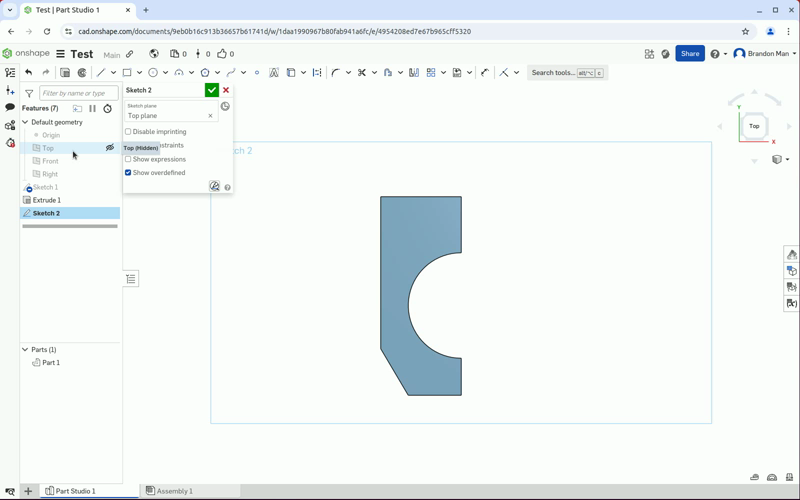
mouse_move(73, 352)
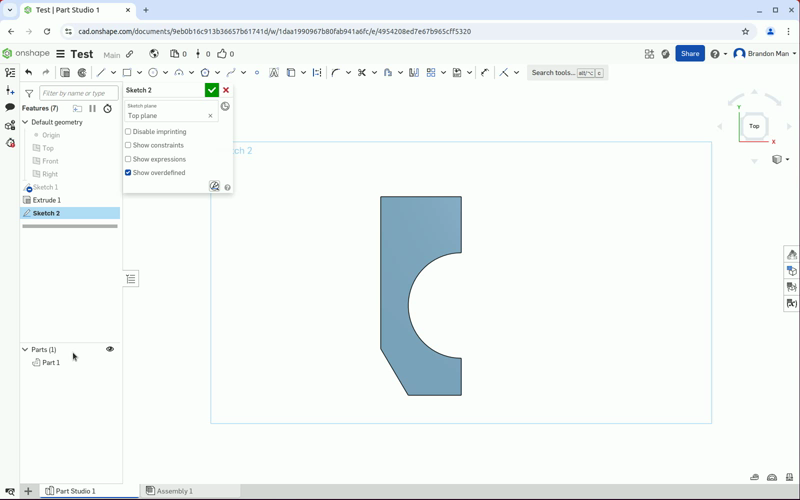
key(y)
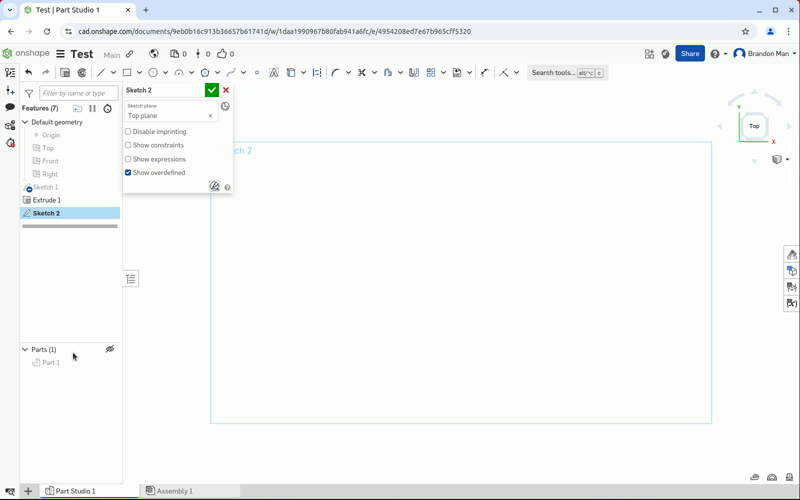
key(l)
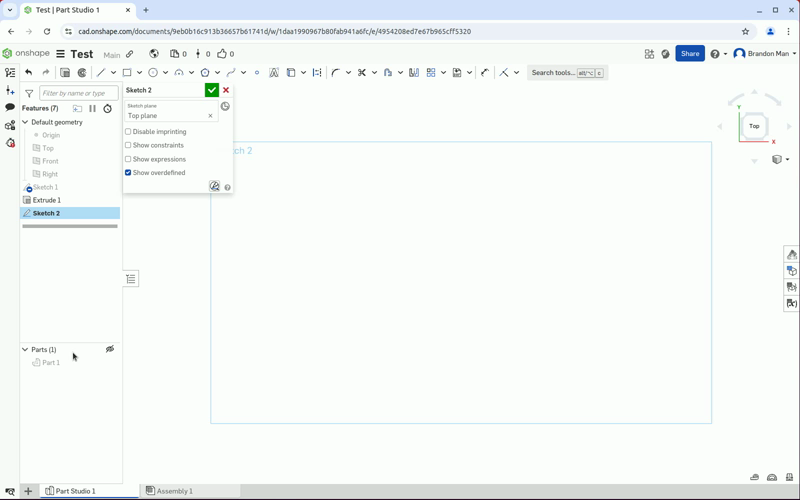
key_down(shift)
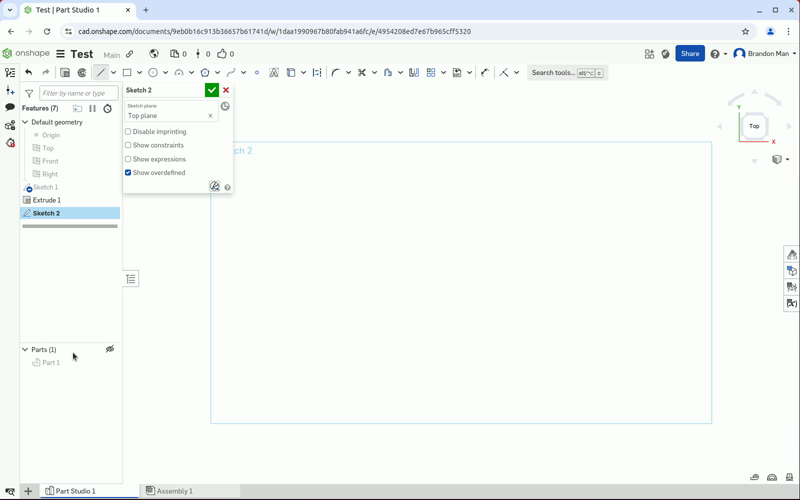
mouse_move(460, 395)
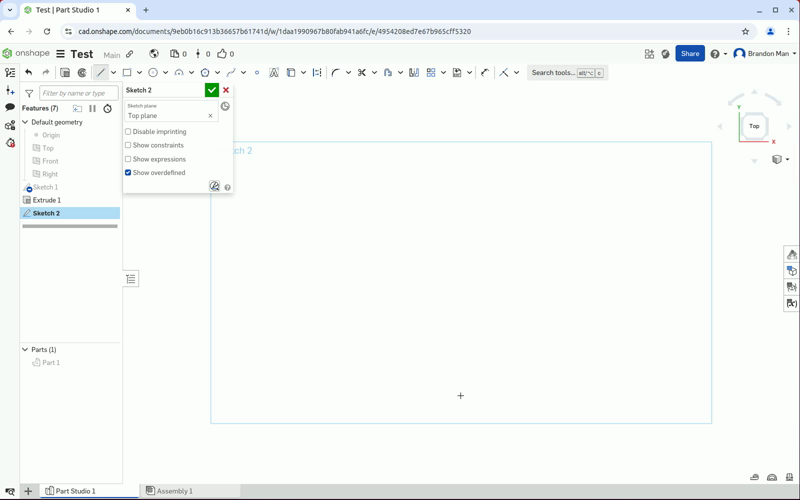
click(460, 395)
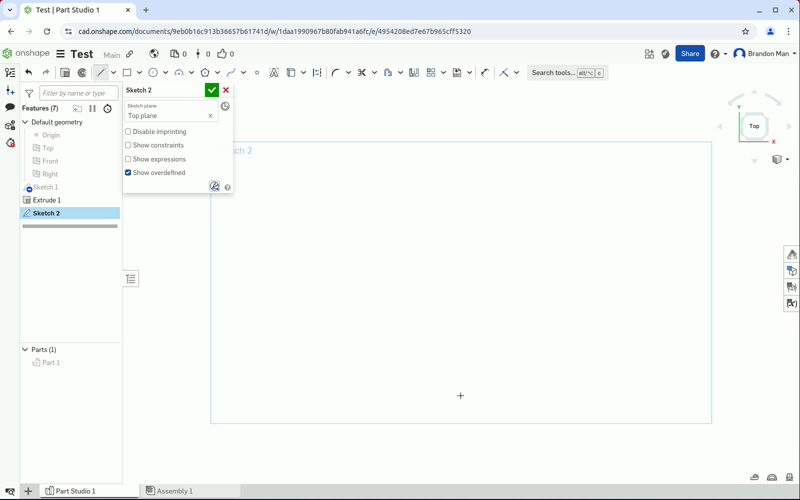
key_up(shift)
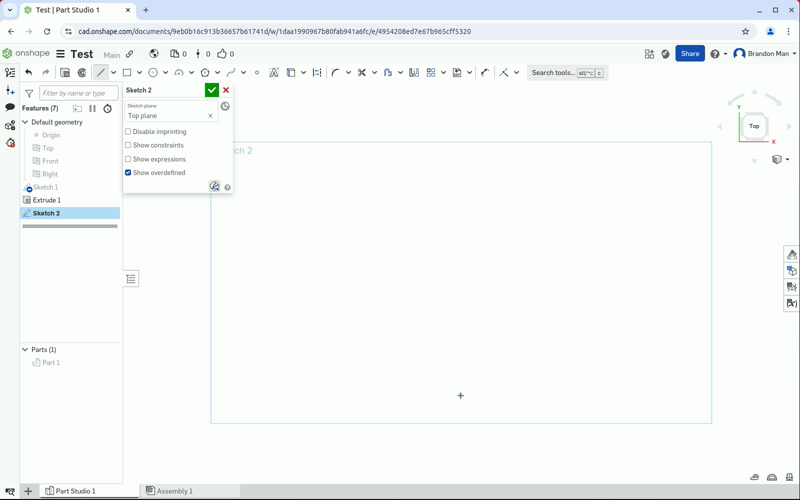
key_down(shift)
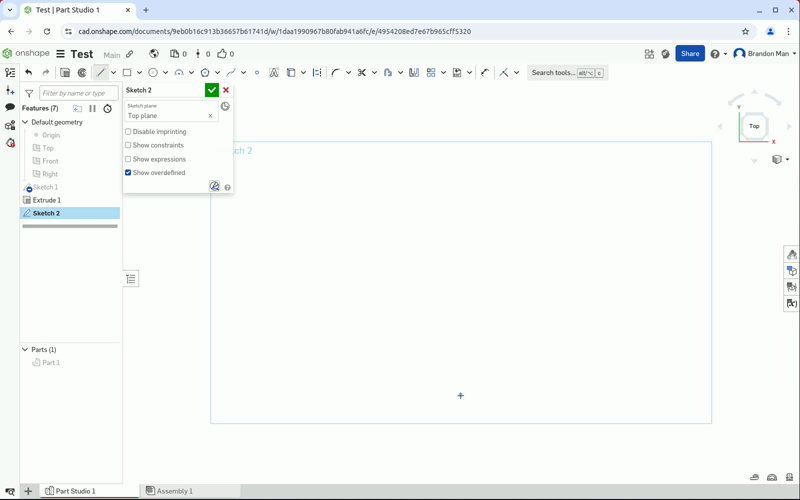
mouse_move(490, 395)
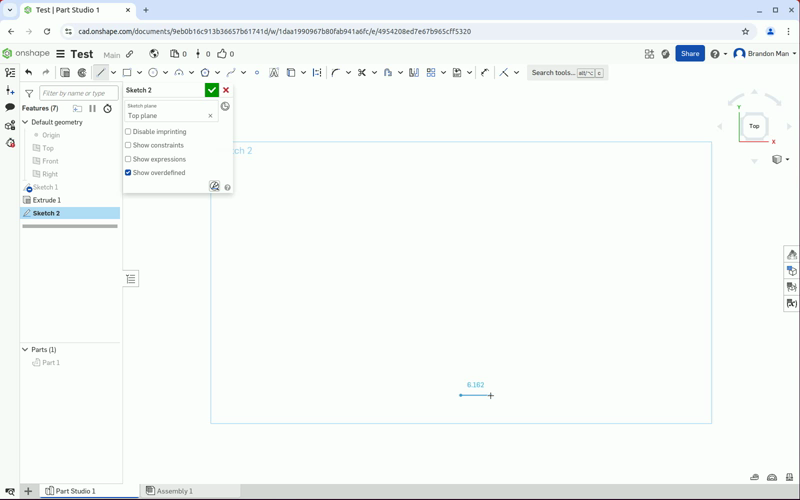
mouse_move(512, 395)
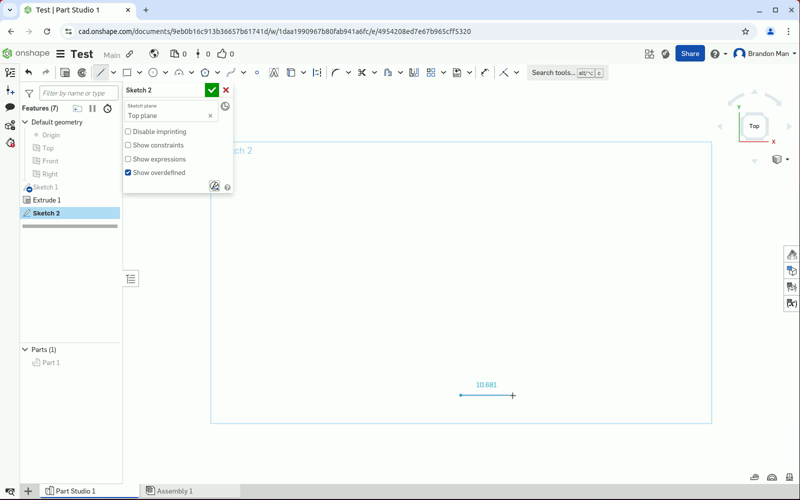
click(512, 395)
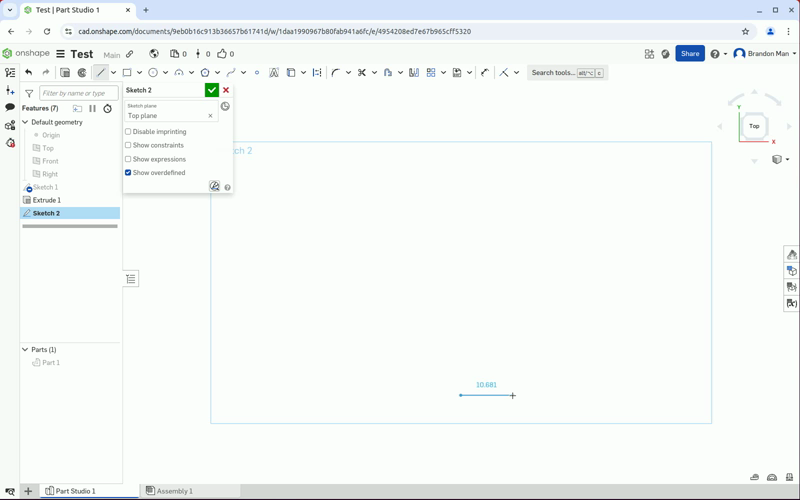
key_up(shift)
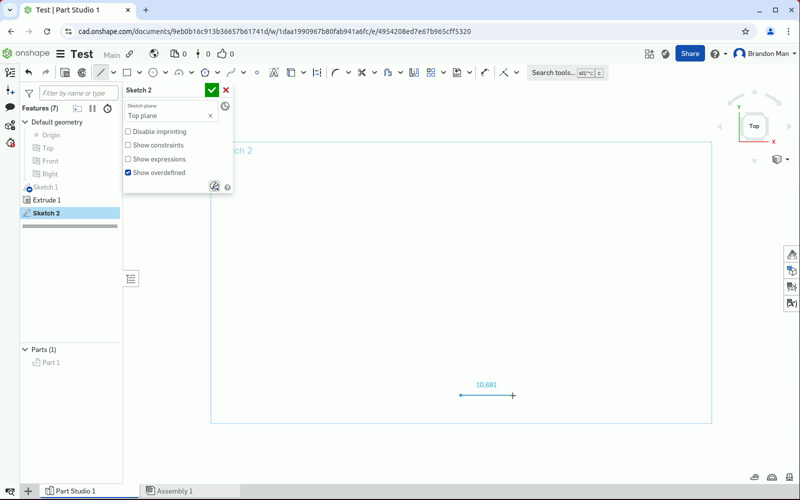
key_down(shift)
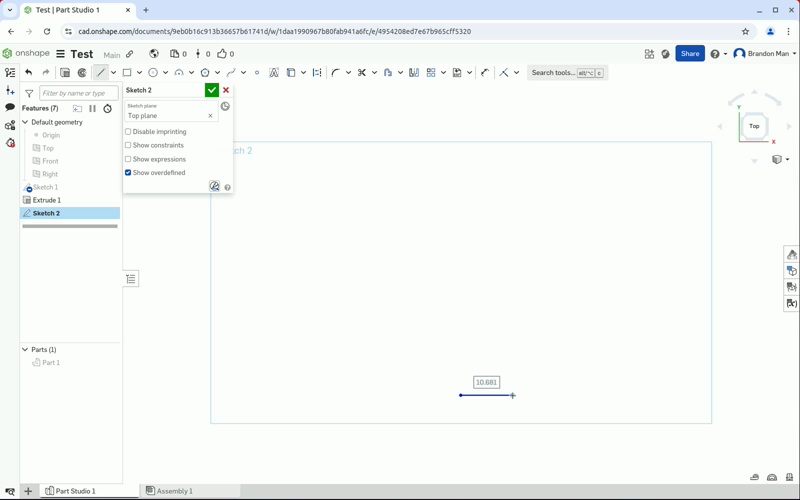
mouse_move(542, 395)
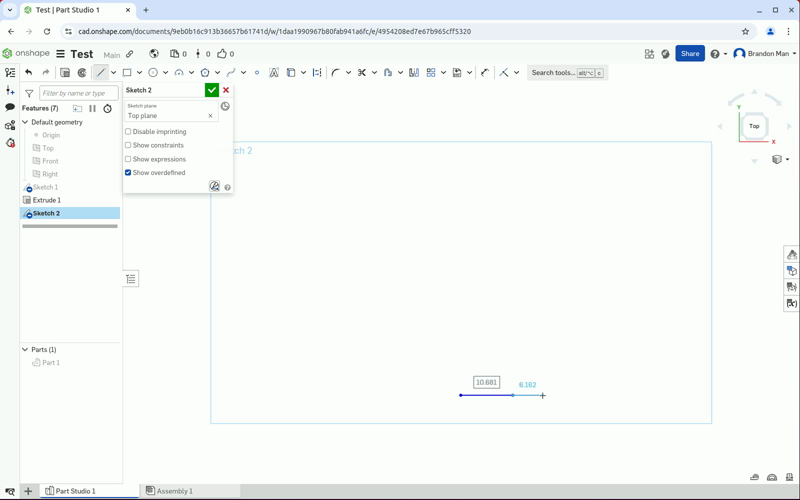
mouse_move(539, 349)
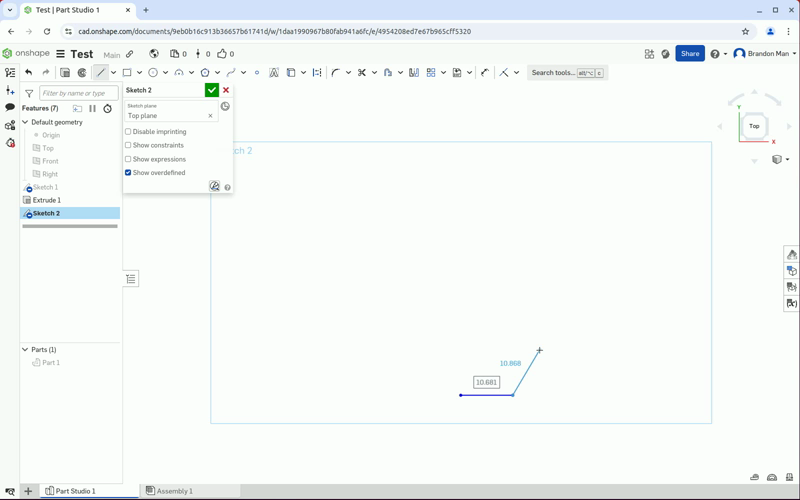
click(539, 349)
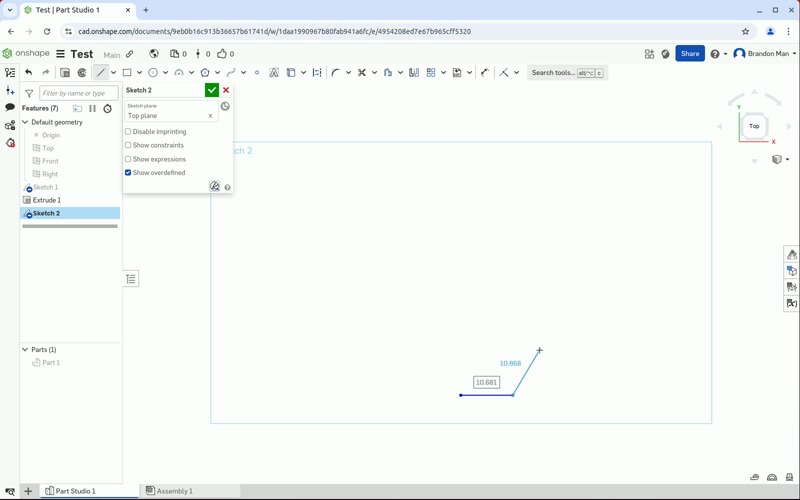
key_up(shift)
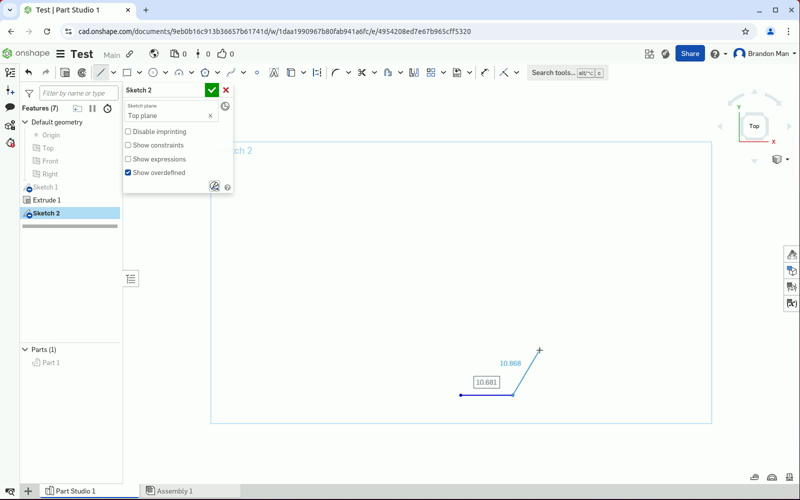
key_down(shift)
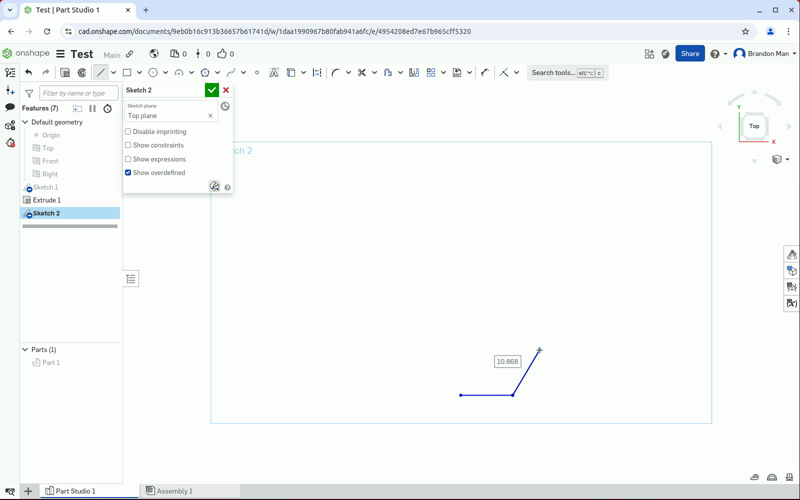
mouse_move(569, 349)
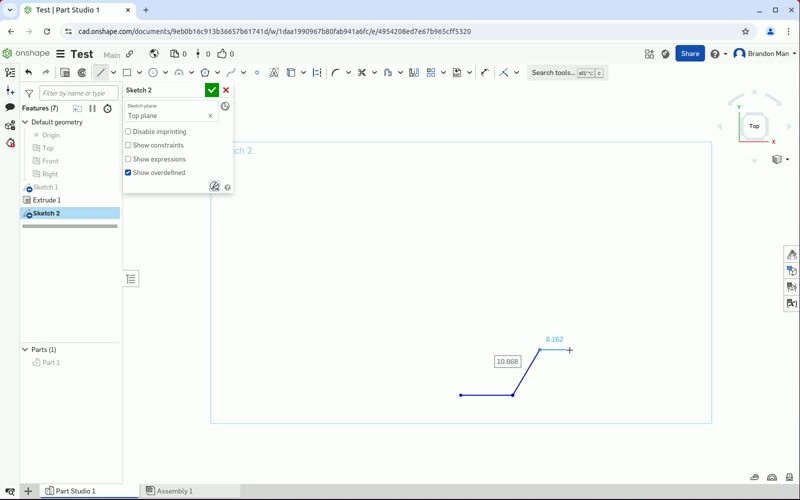
mouse_move(539, 304)
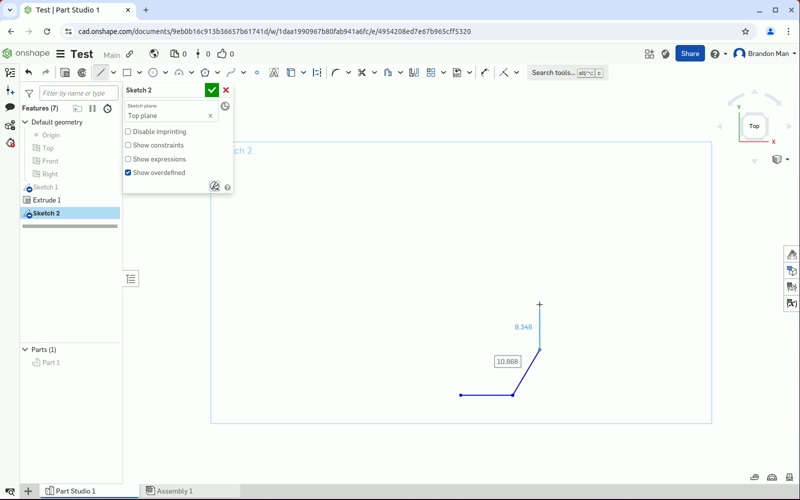
click(539, 304)
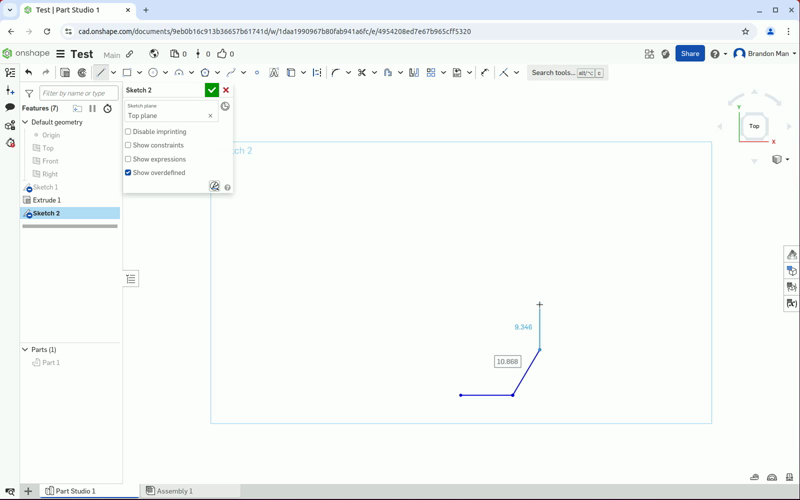
key_up(shift)
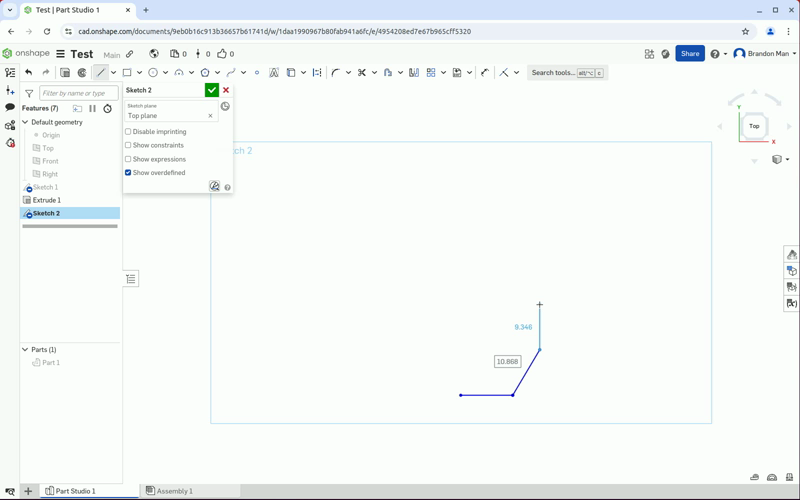
key_down(shift)
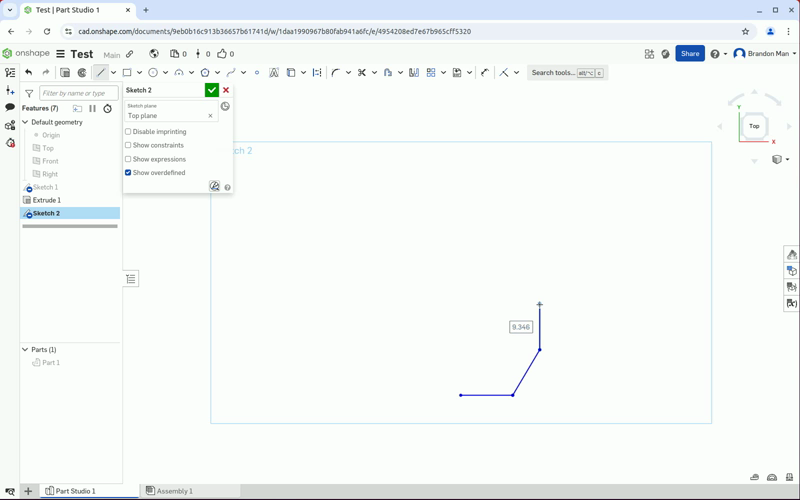
mouse_move(539, 198)
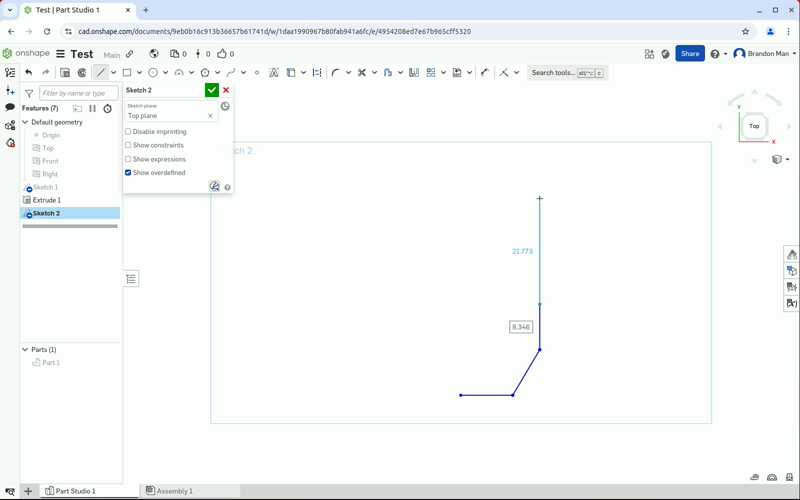
click(539, 198)
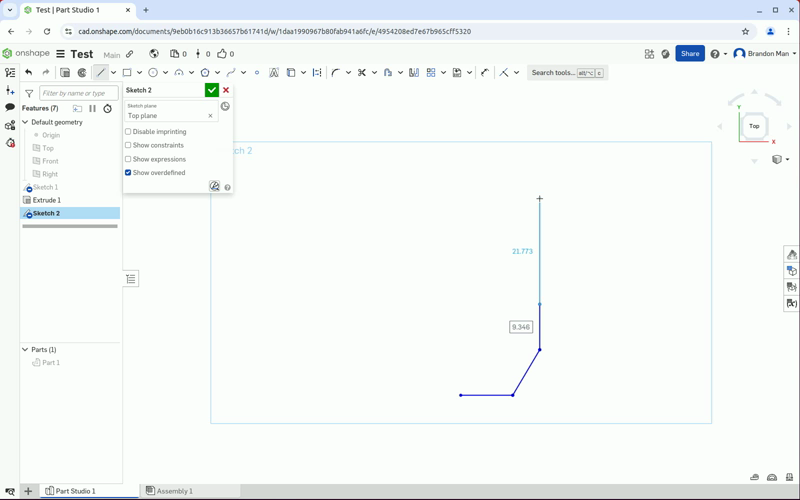
key_up(shift)
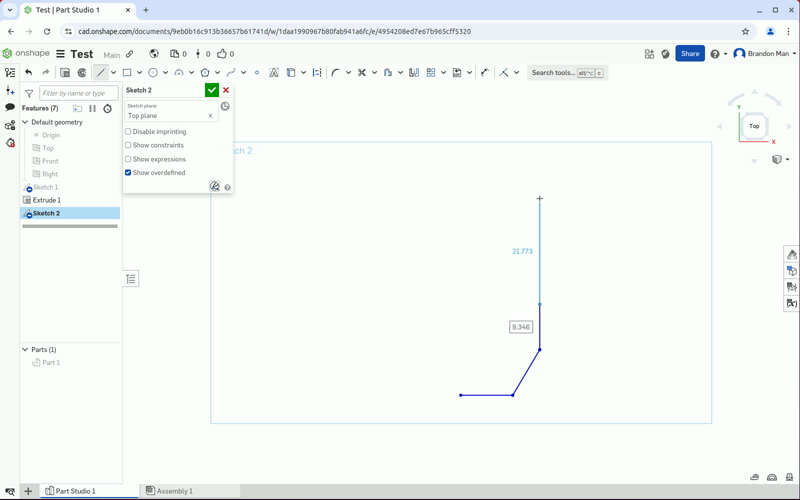
key_down(shift)
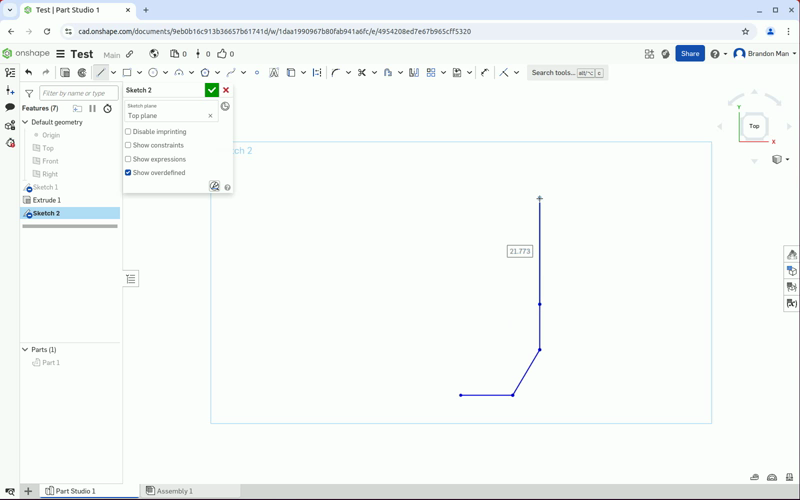
mouse_move(460, 198)
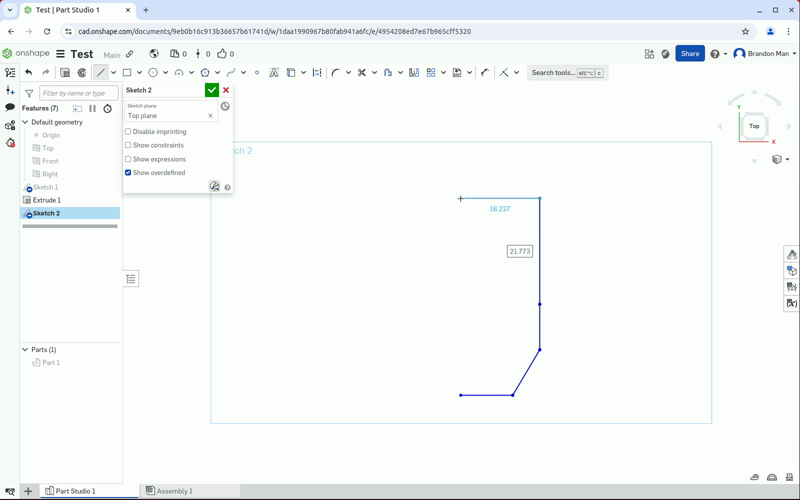
click(460, 198)
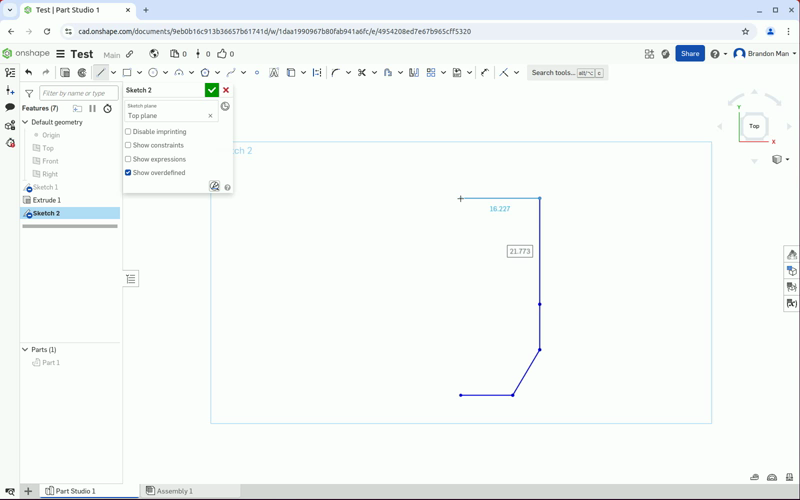
key_up(shift)
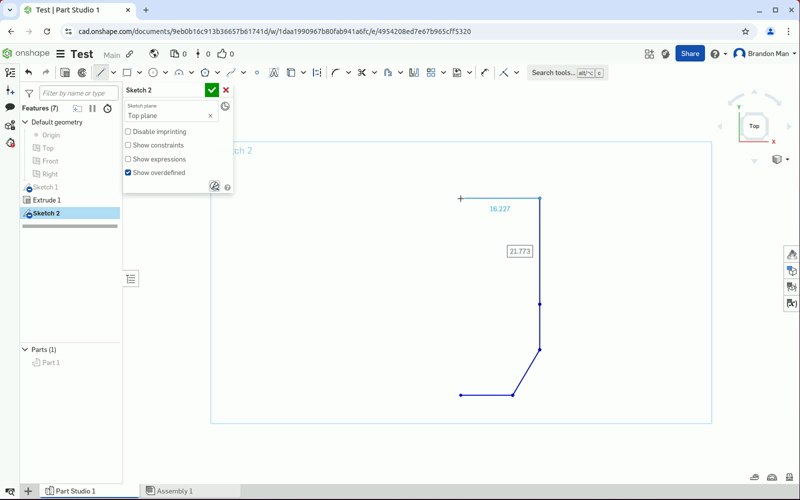
key_down(shift)
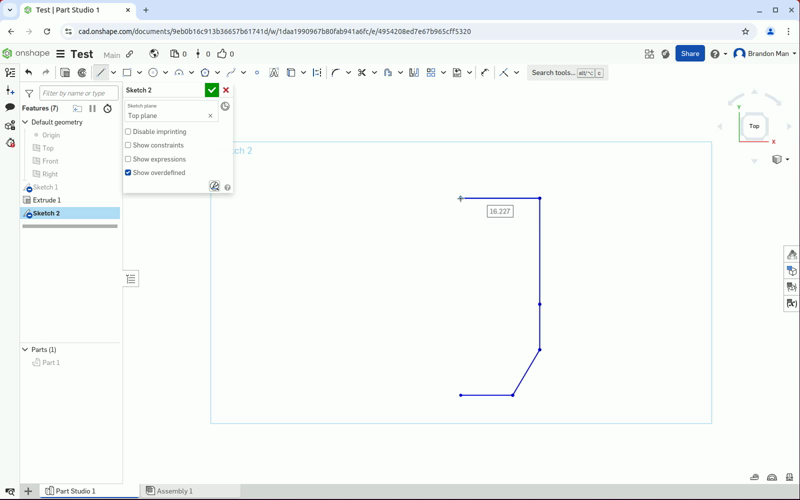
mouse_move(490, 198)
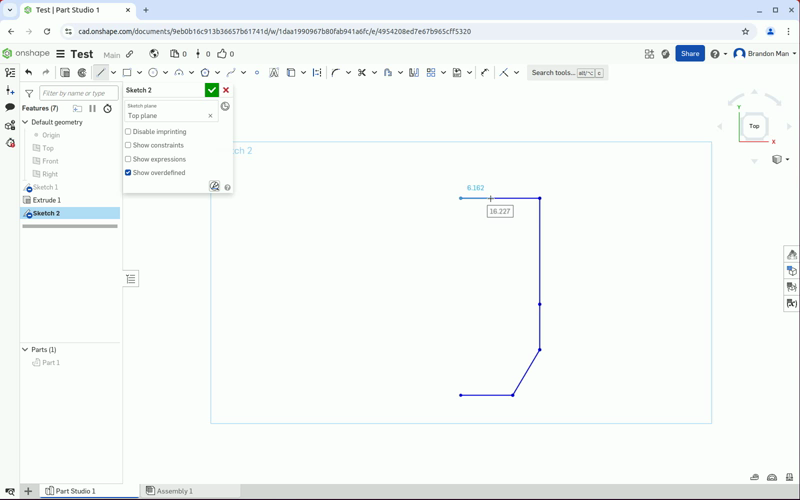
mouse_move(460, 254)
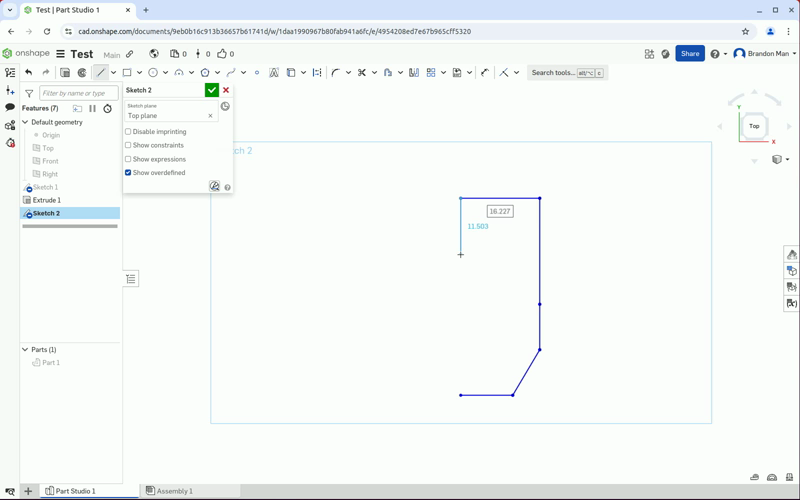
click(460, 254)
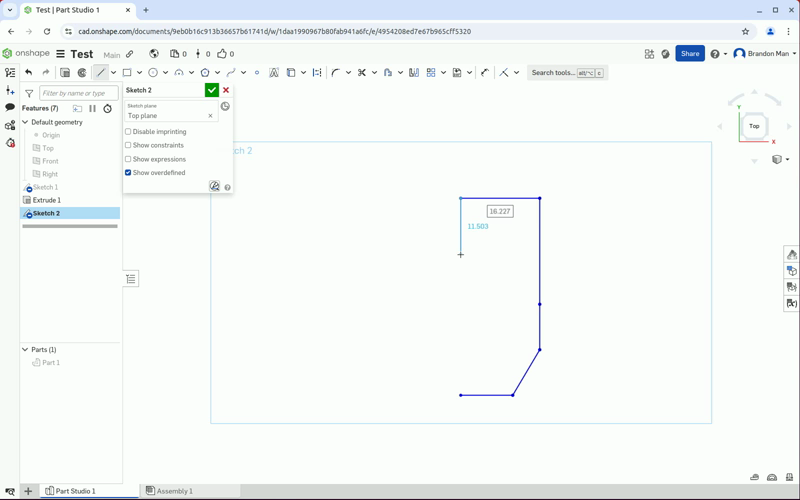
key_up(shift)
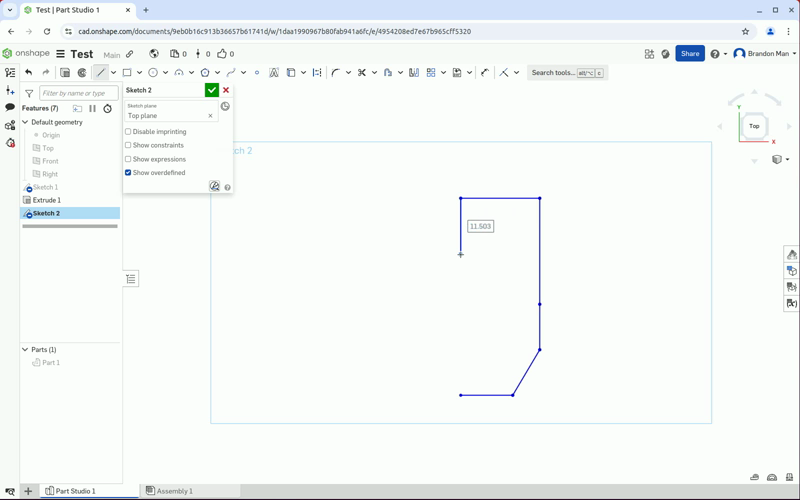
key(esc)
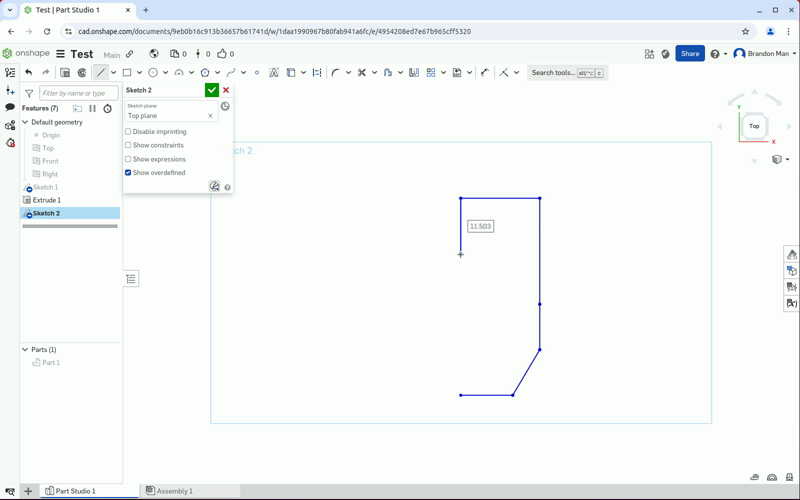
key(a)
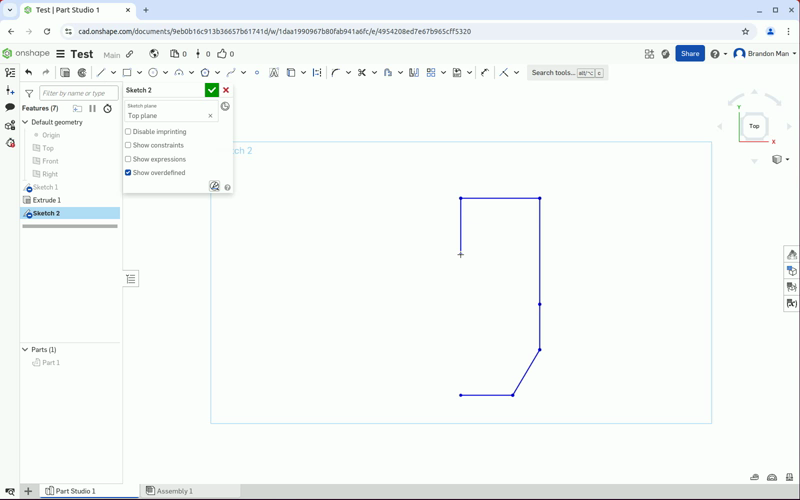
mouse_move(460, 254)
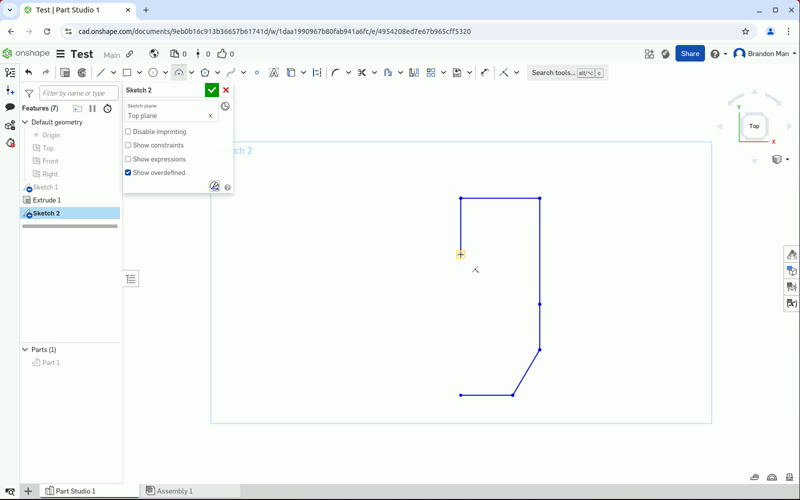
click(460, 254)
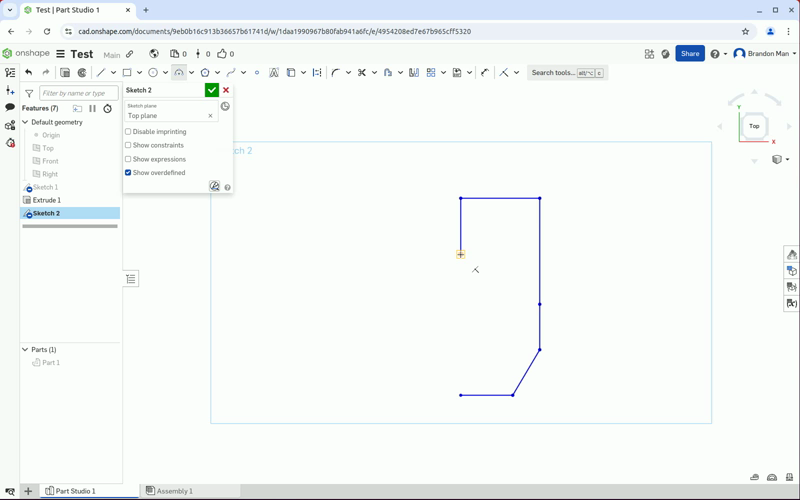
key_down(shift)
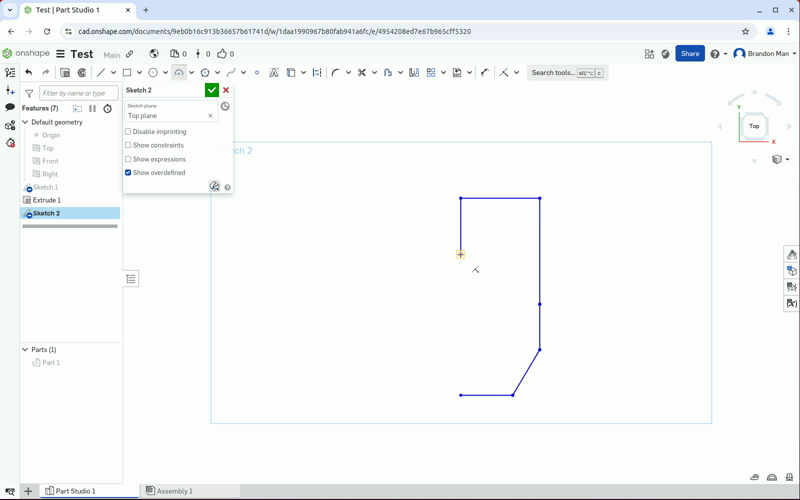
mouse_move(460, 360)
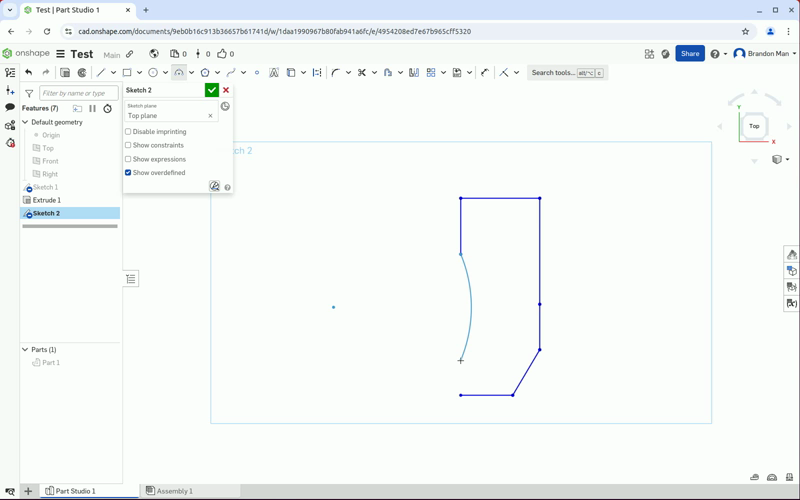
click(460, 360)
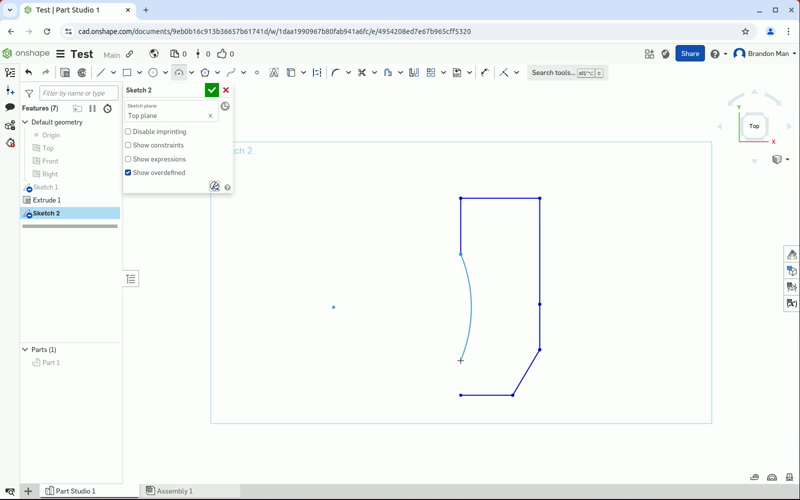
mouse_move(513, 307)
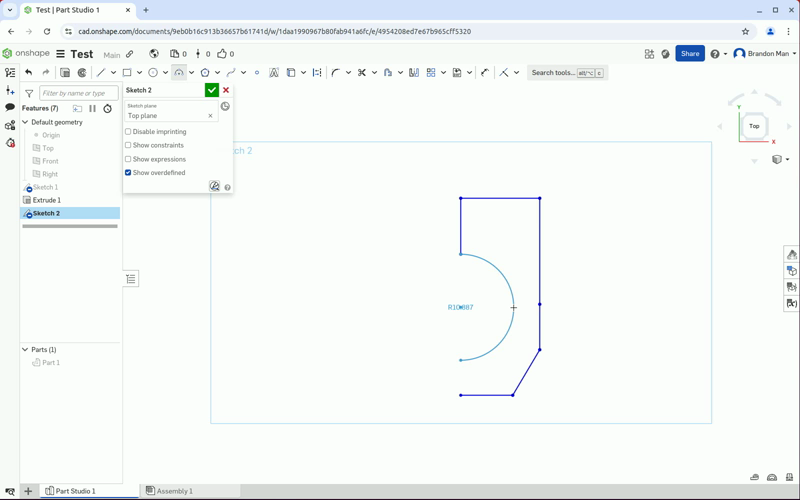
click(513, 307)
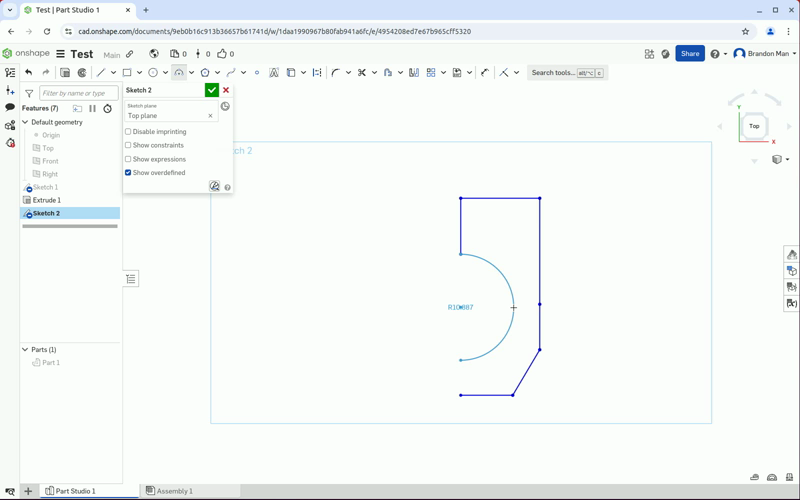
key_up(shift)
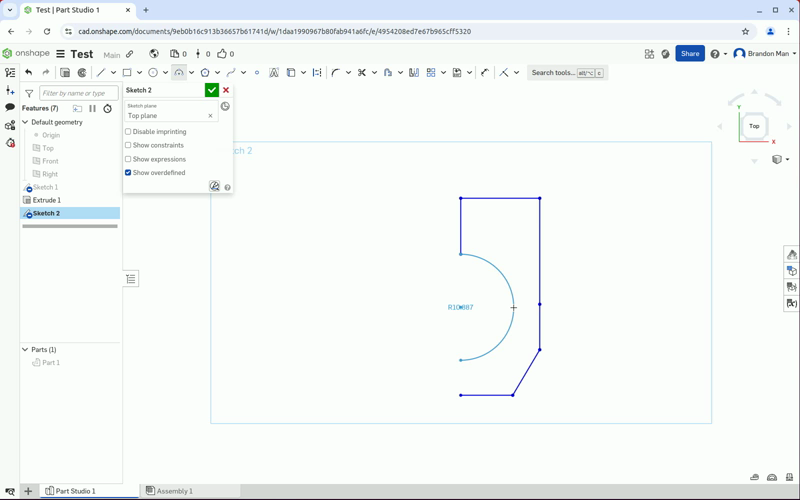
key(esc)
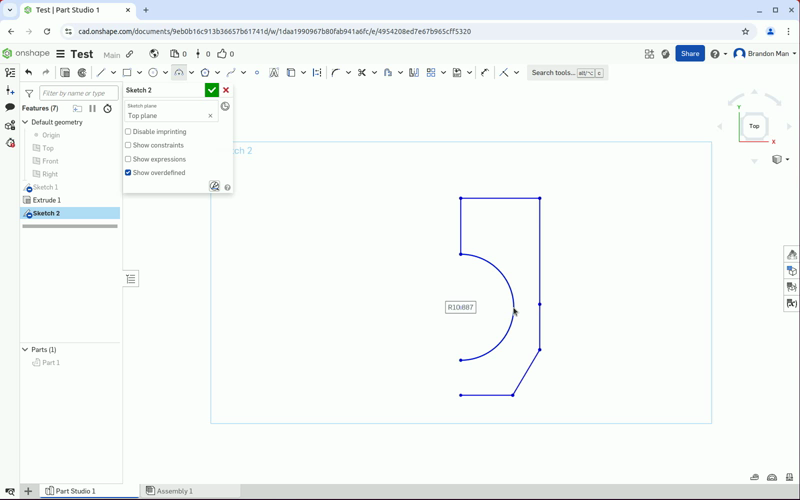
key(l)
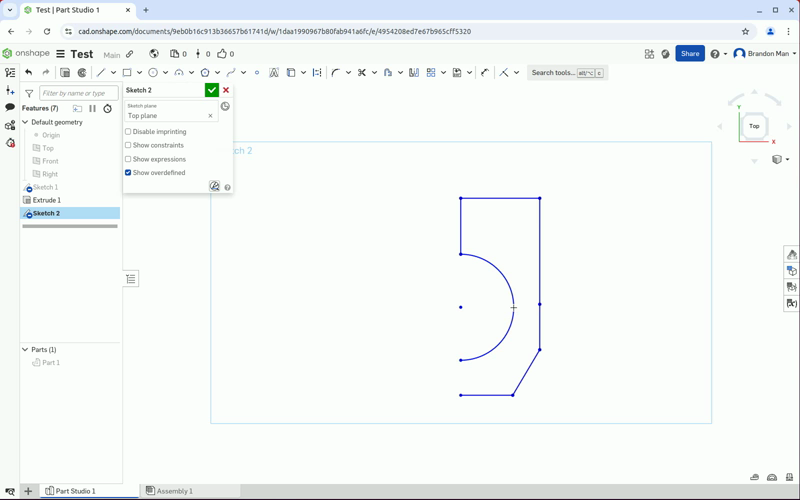
mouse_move(460, 360)
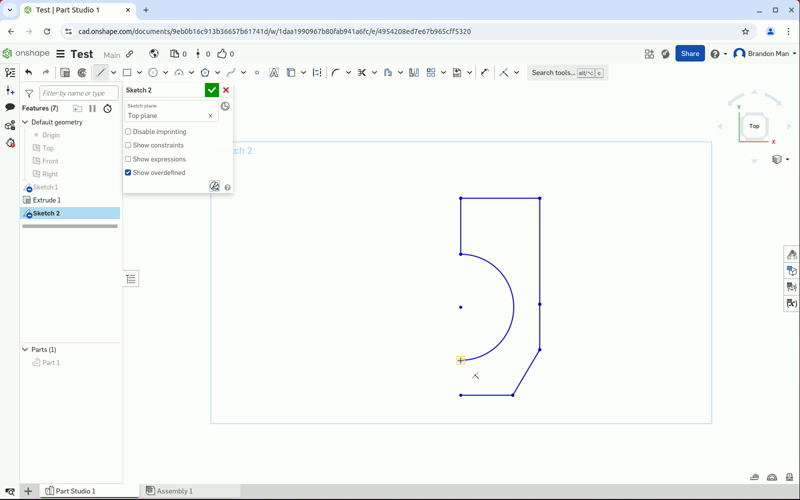
click(460, 360)
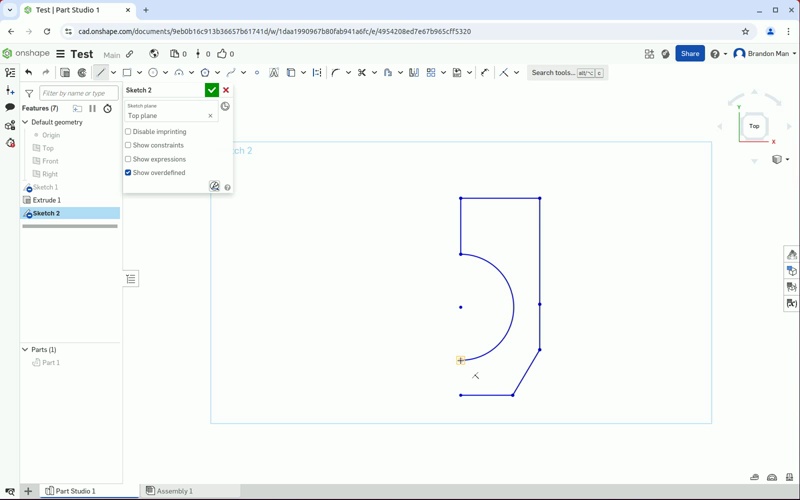
mouse_move(490, 360)
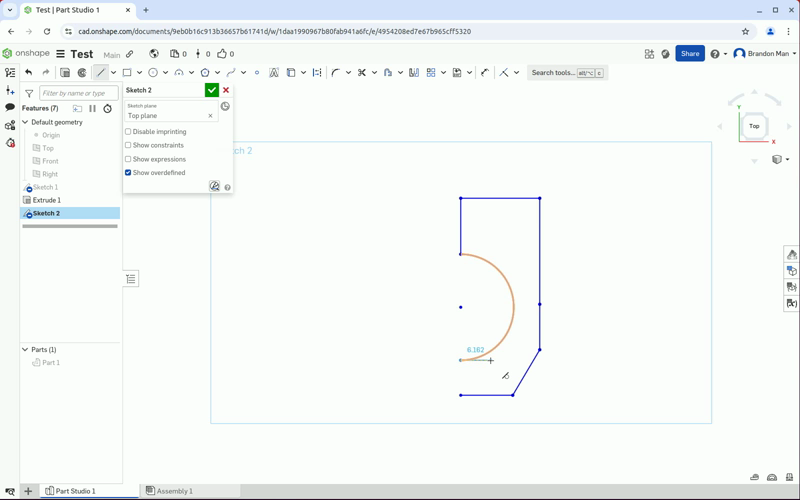
key_down(shift)
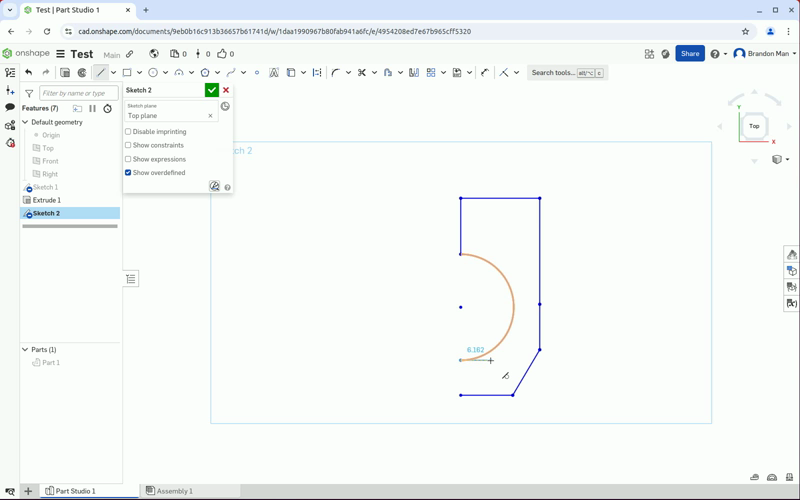
mouse_move(460, 395)
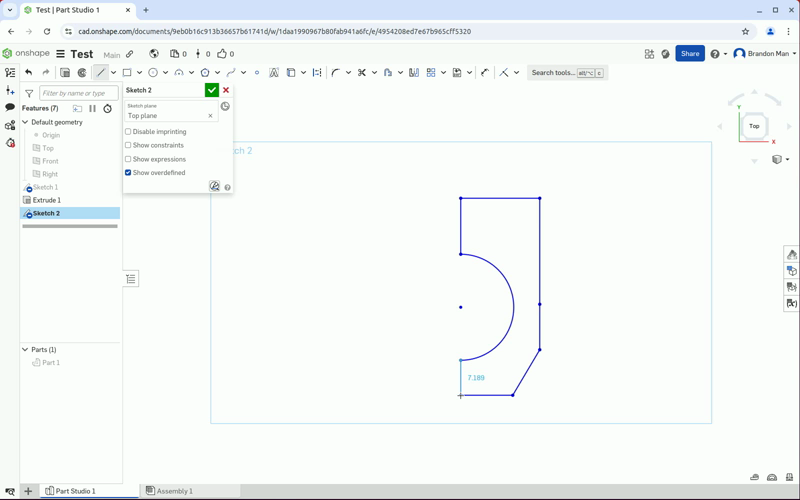
key_up(shift)
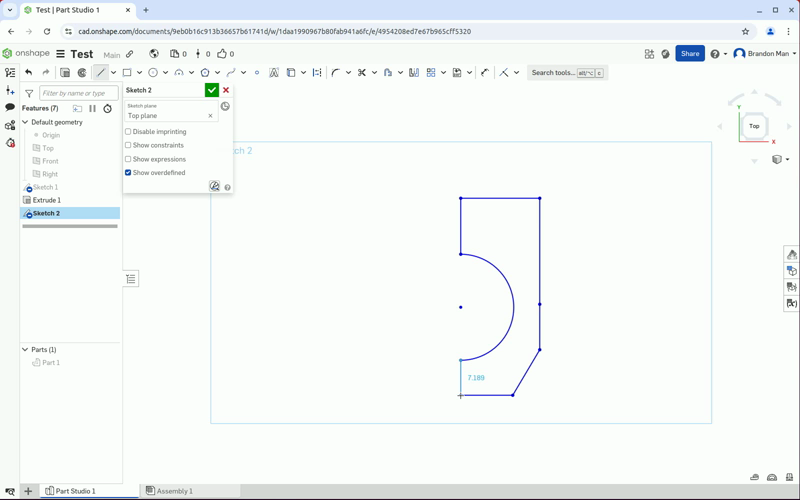
click(460, 395)
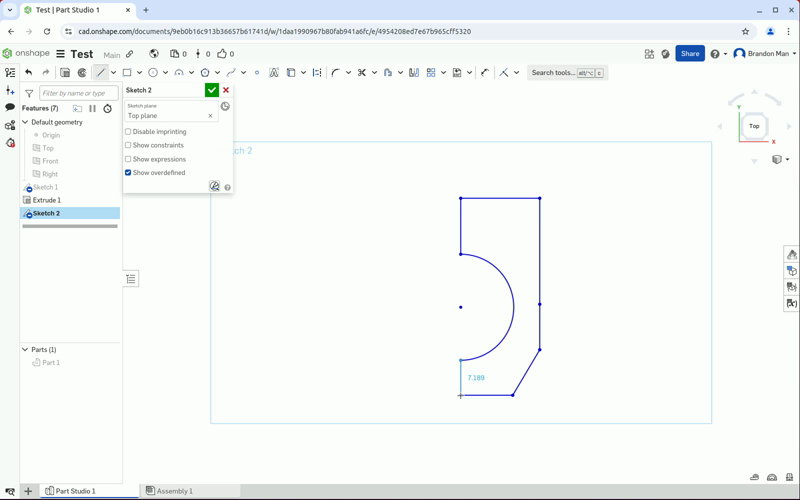
key(esc)
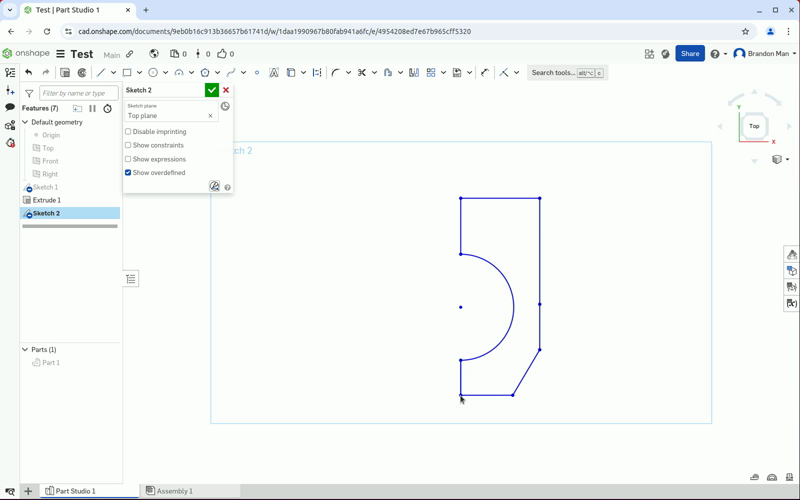
mouse_move(505, 211)
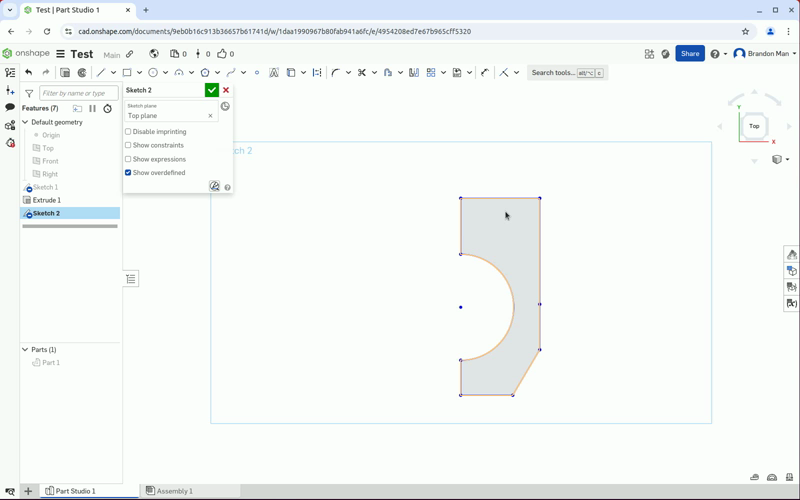
scroll(6)
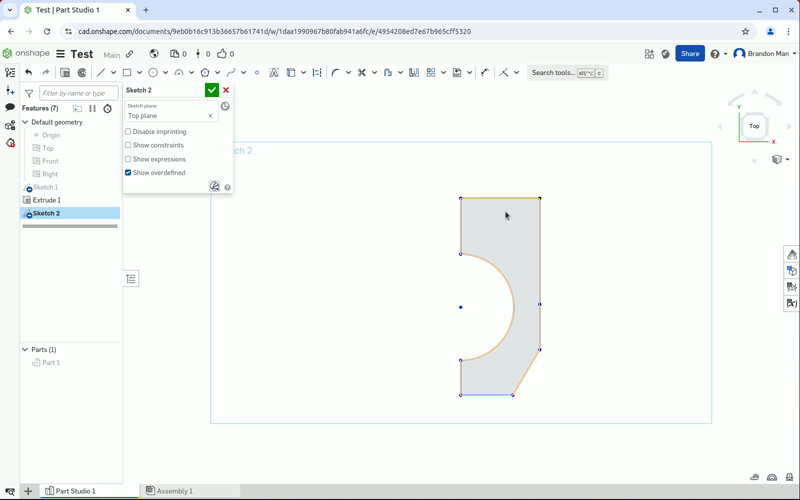
scroll(6)
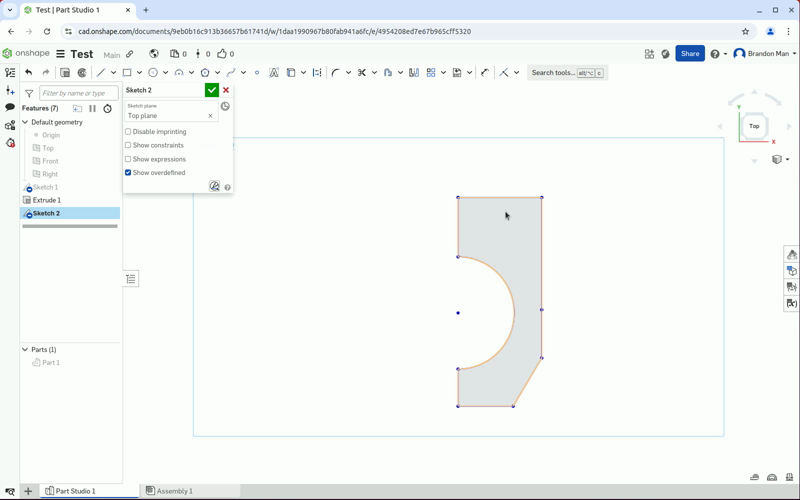
scroll(6)
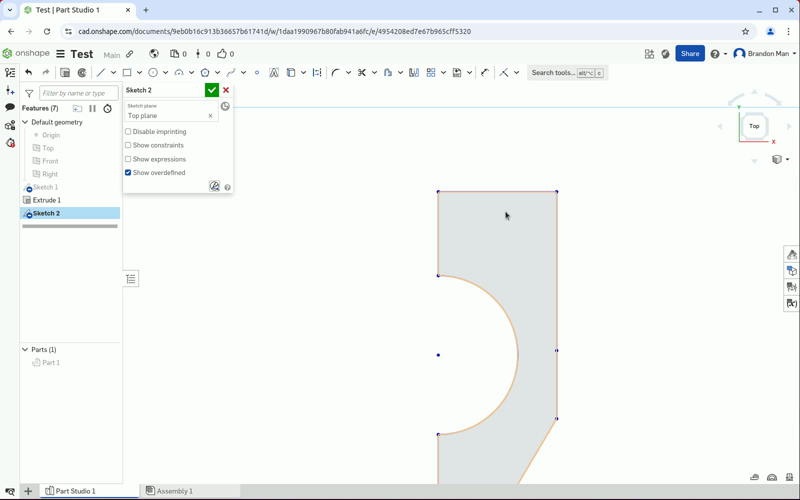
scroll(6)
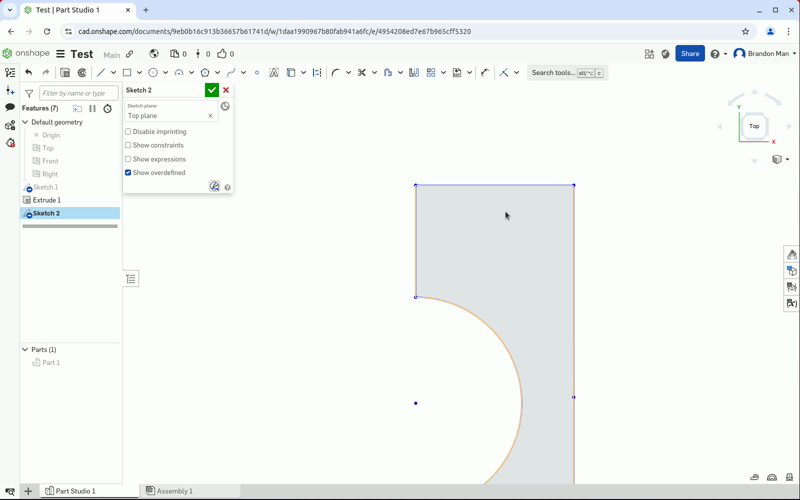
scroll(6)
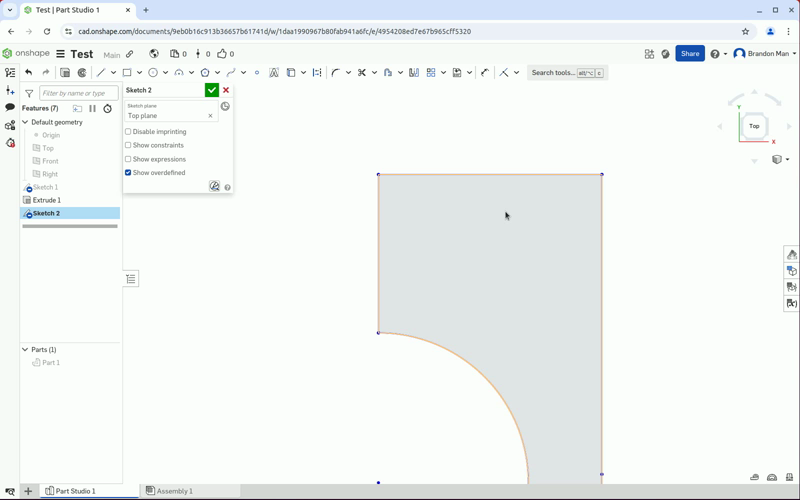
scroll(6)
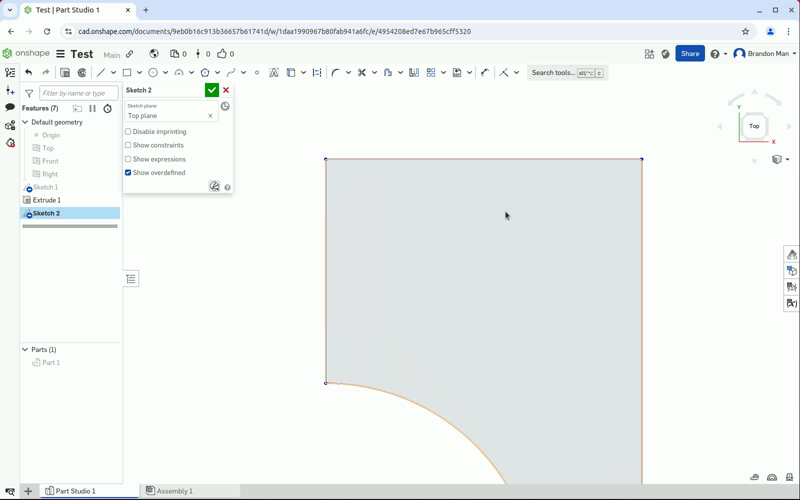
scroll(6)
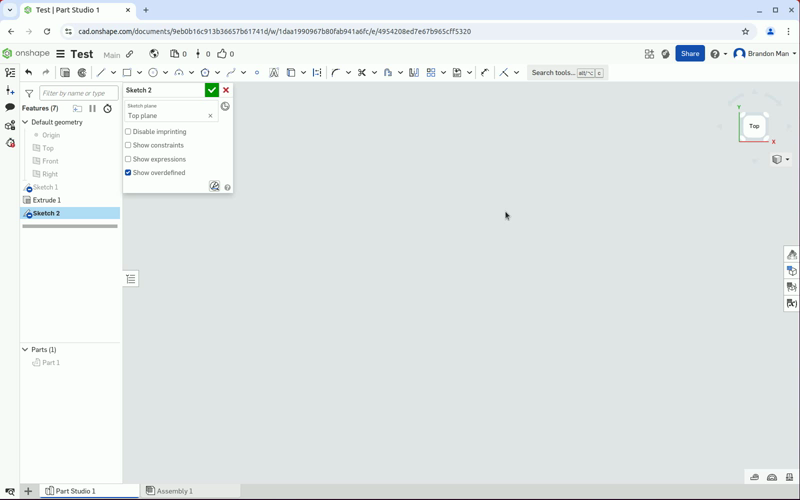
click(505, 211)
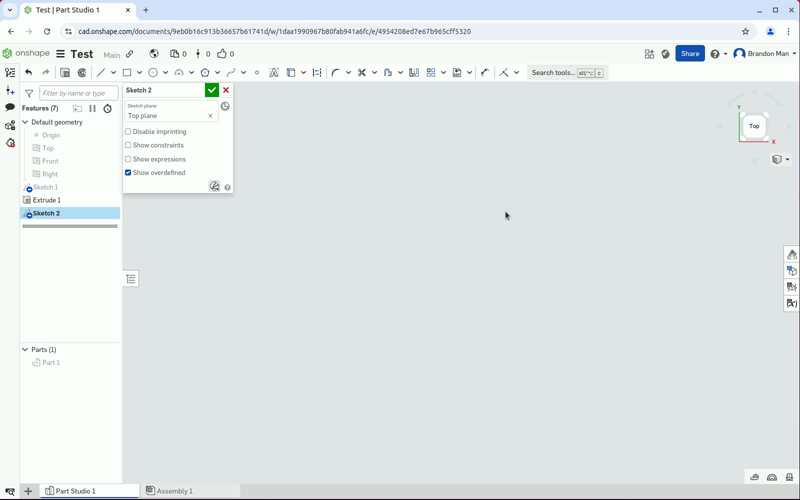
scroll(-6)
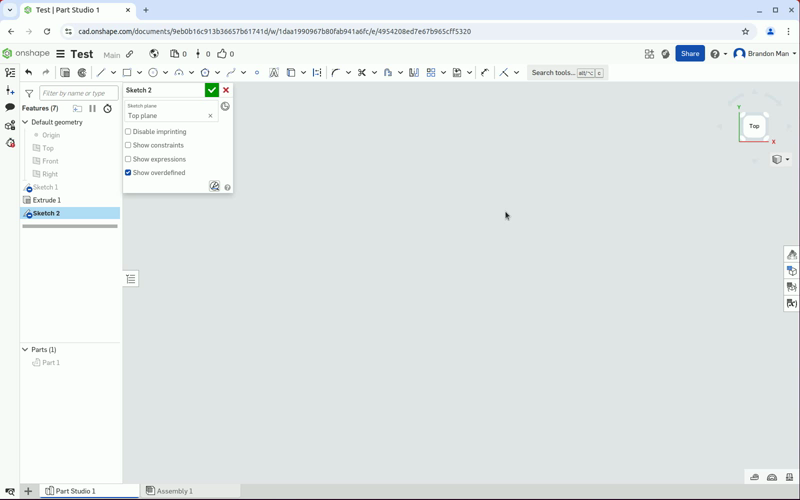
scroll(-6)
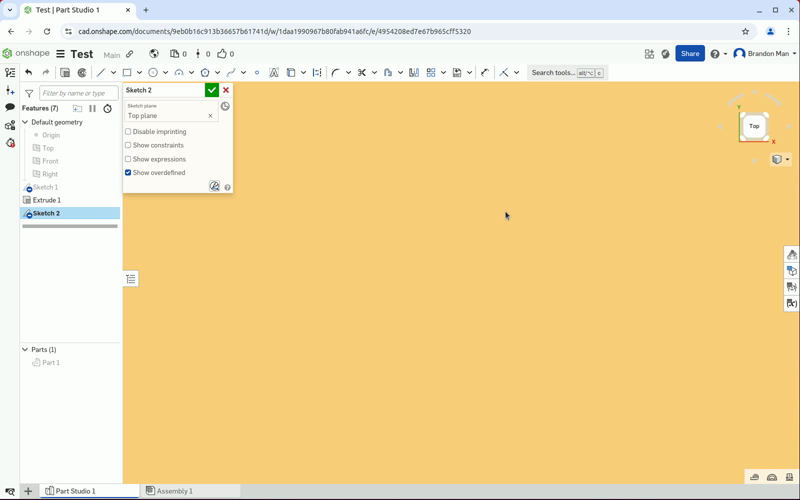
scroll(-6)
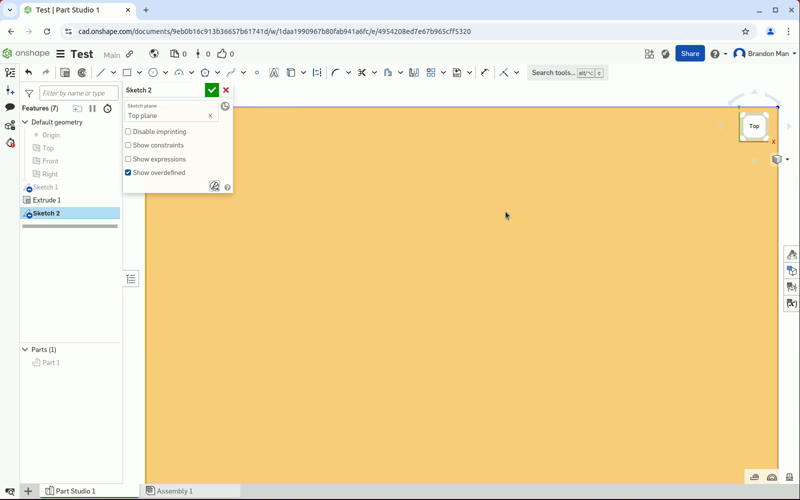
scroll(-6)
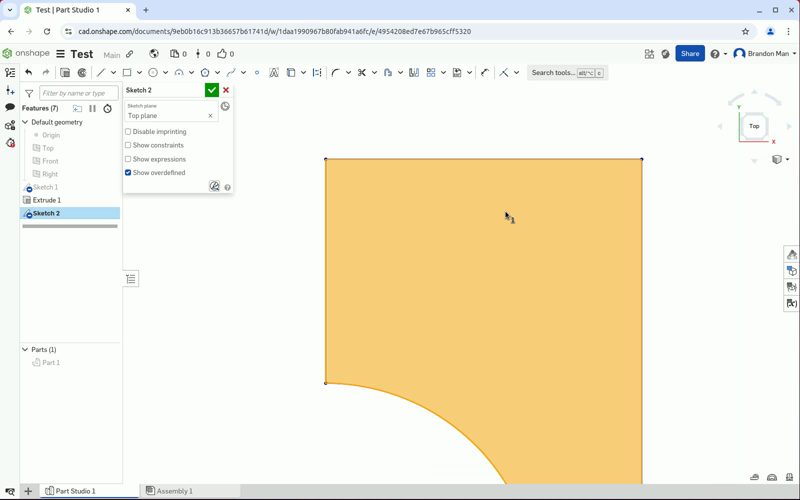
scroll(-6)
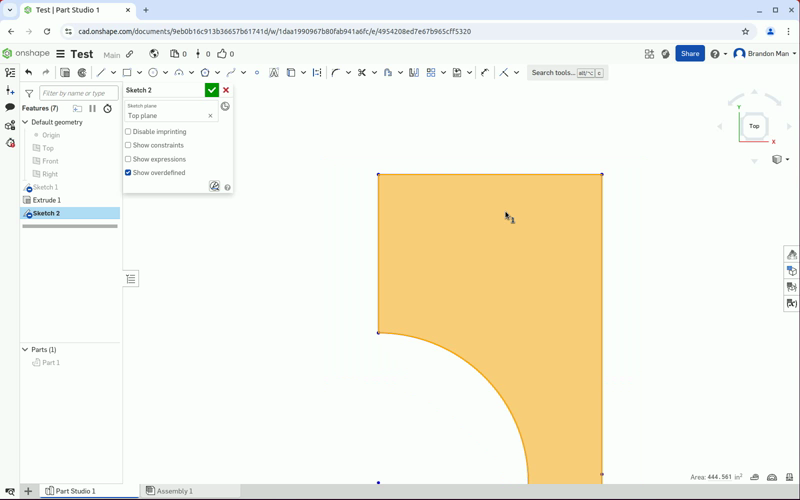
scroll(-6)
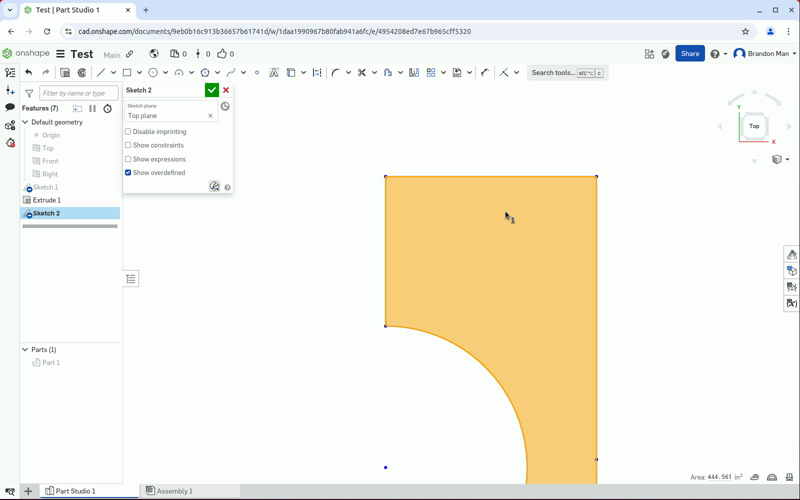
scroll(-6)
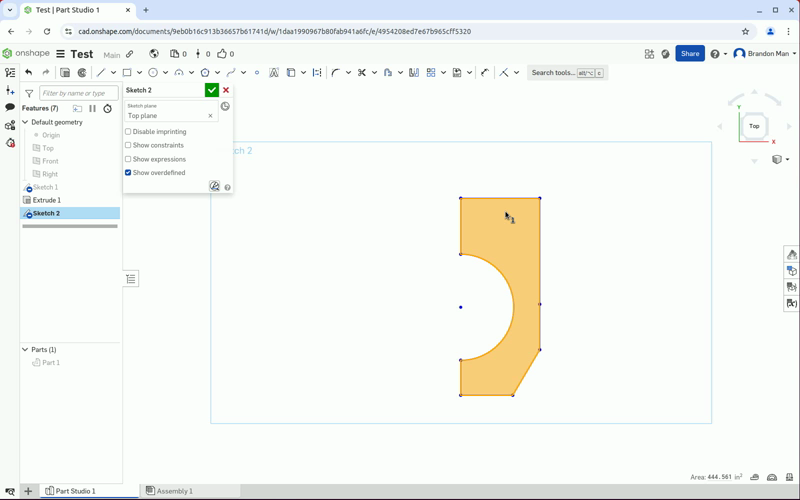
mouse_move(73, 352)
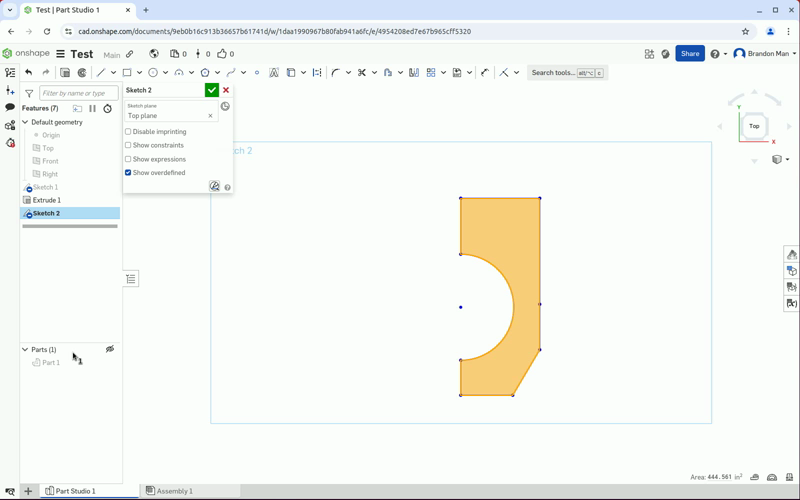
key(shift+y)
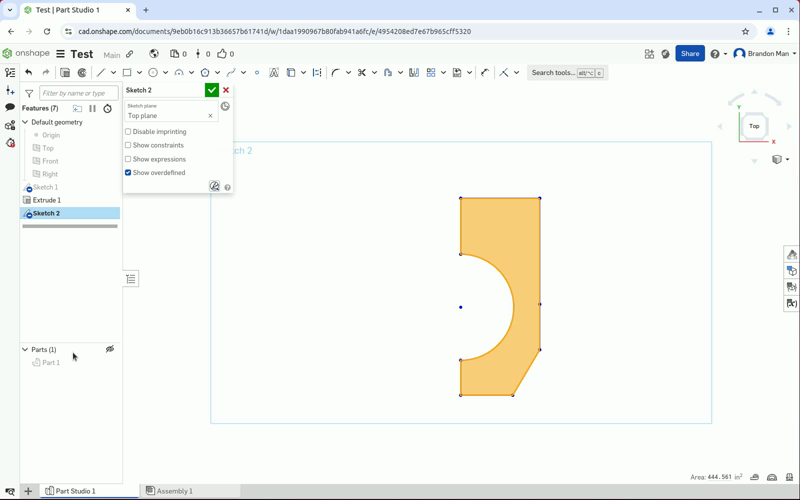
key(shift+e)
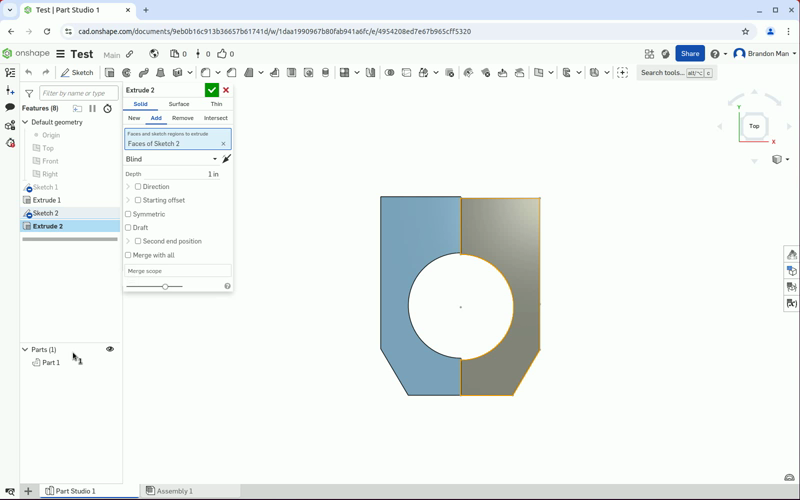
mouse_move(143, 106)
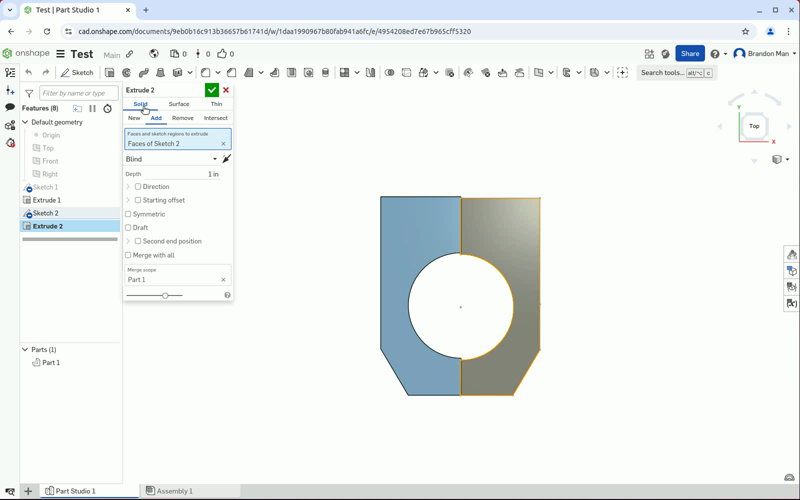
click(143, 106)
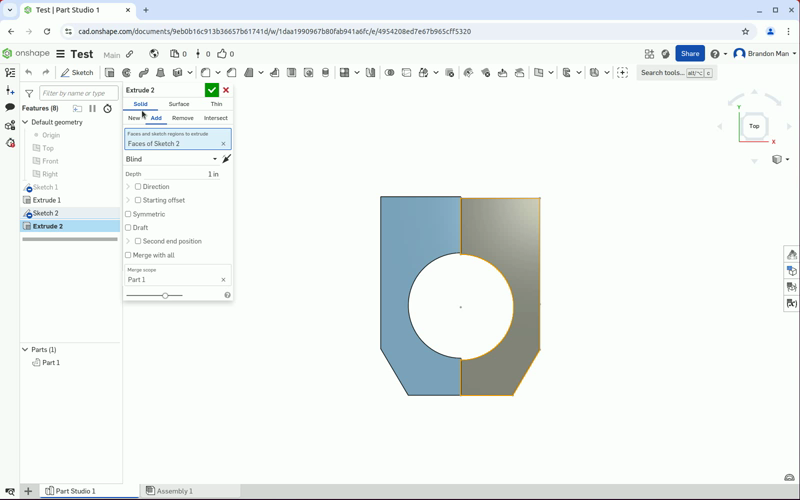
mouse_move(137, 120)
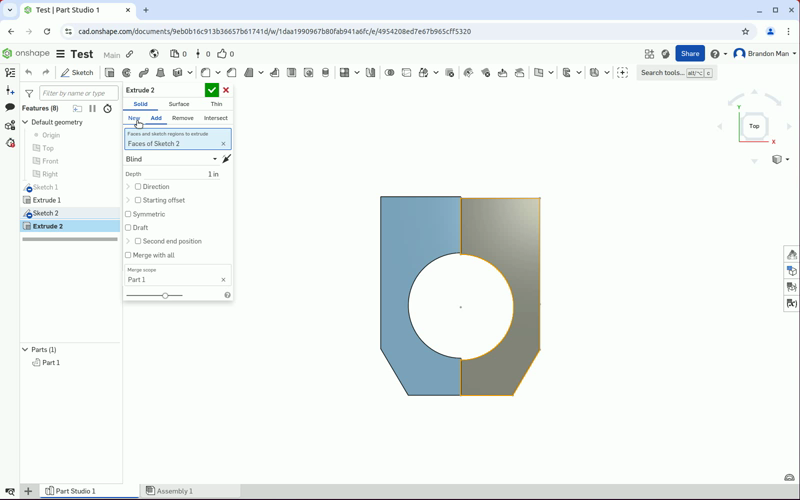
click(137, 120)
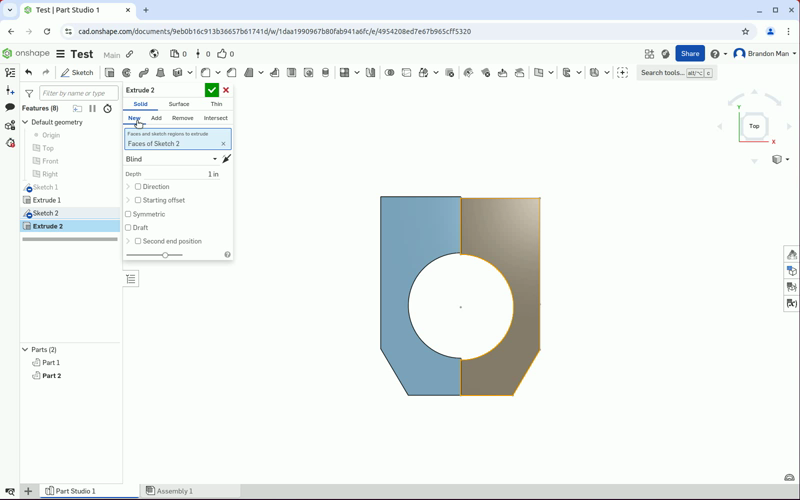
key(tab, 4)
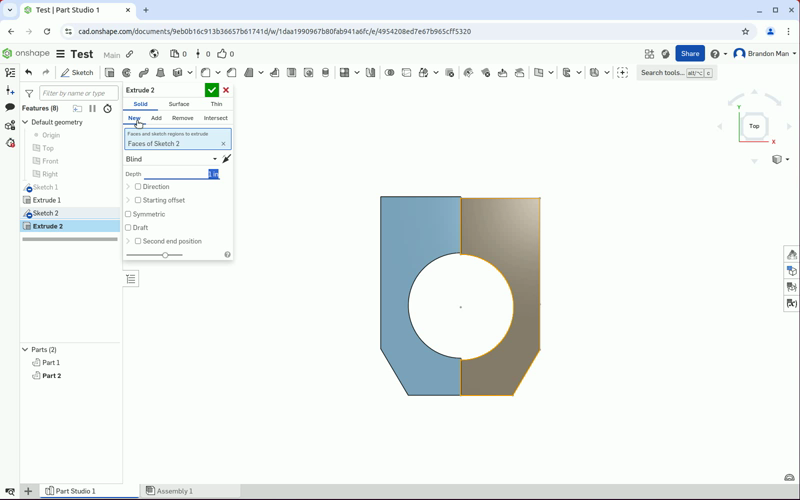
text(2.648)
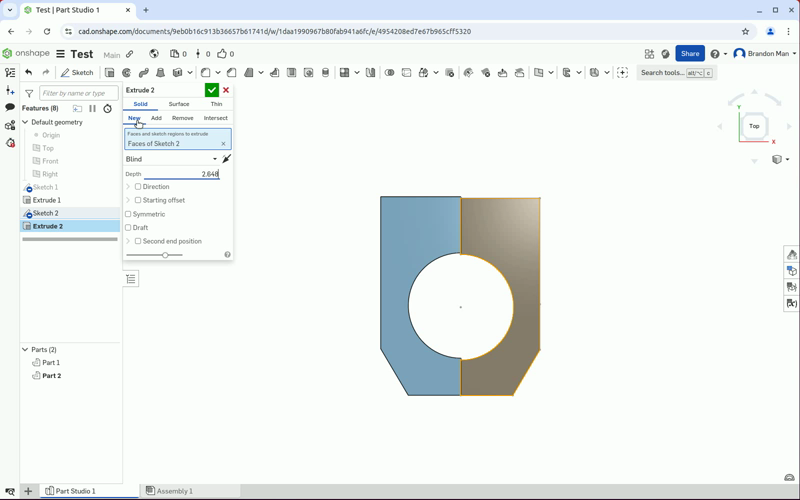
key(enter)
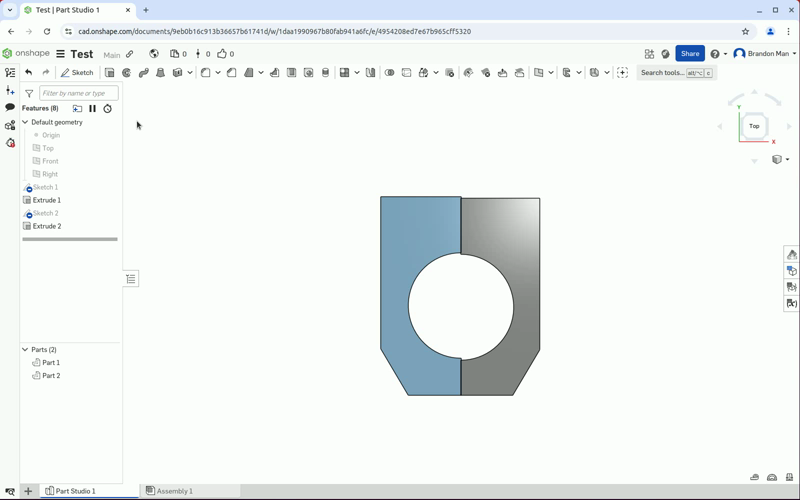
key(shift+h)
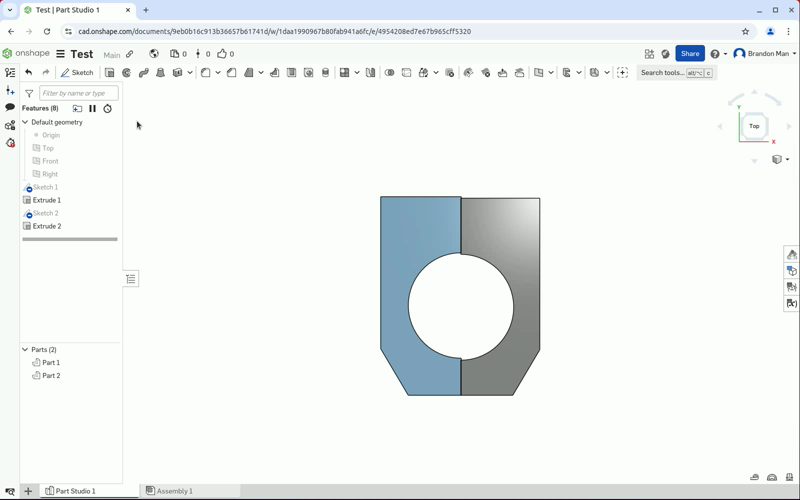
key(shift+h)
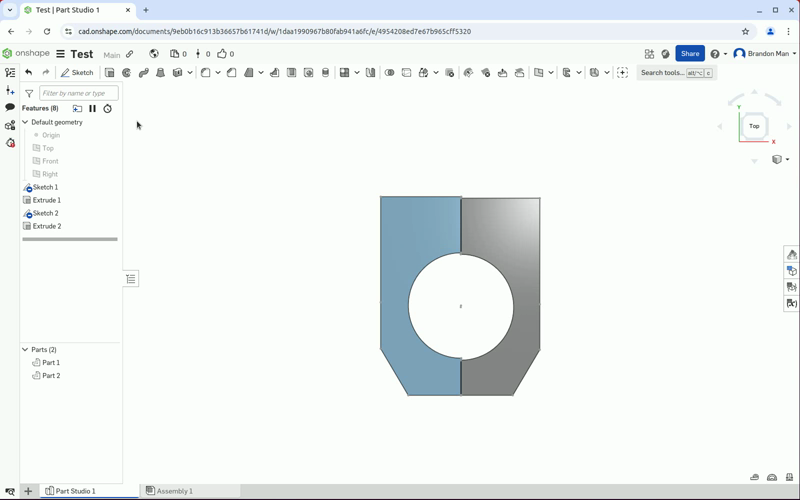
key(shift+7)
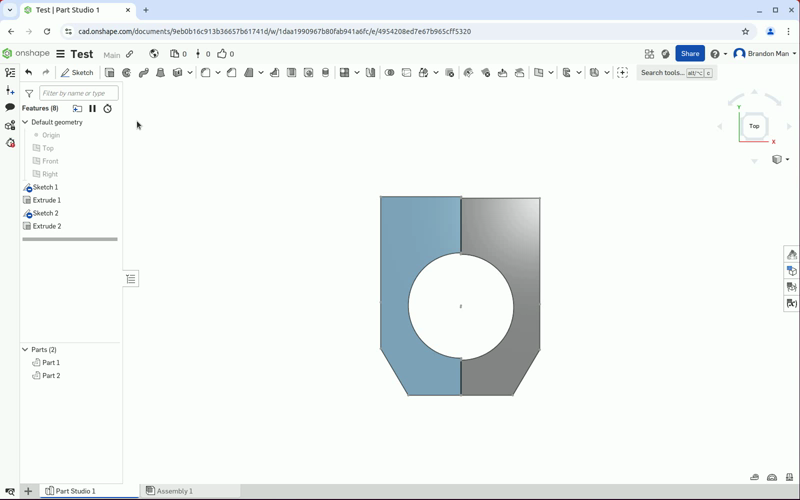
key(up, 3)
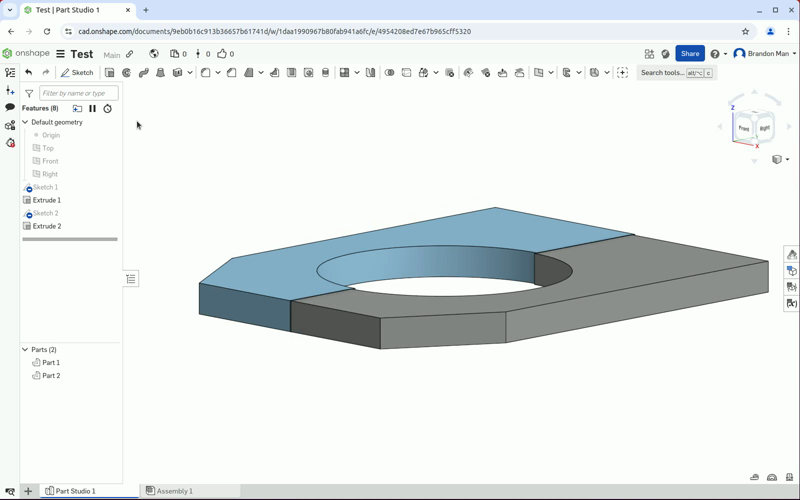
key(left, 3)
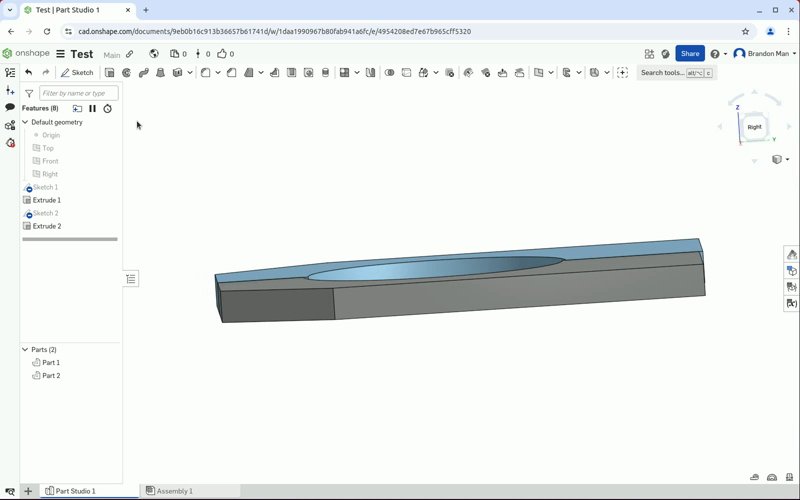
key(right, 3)
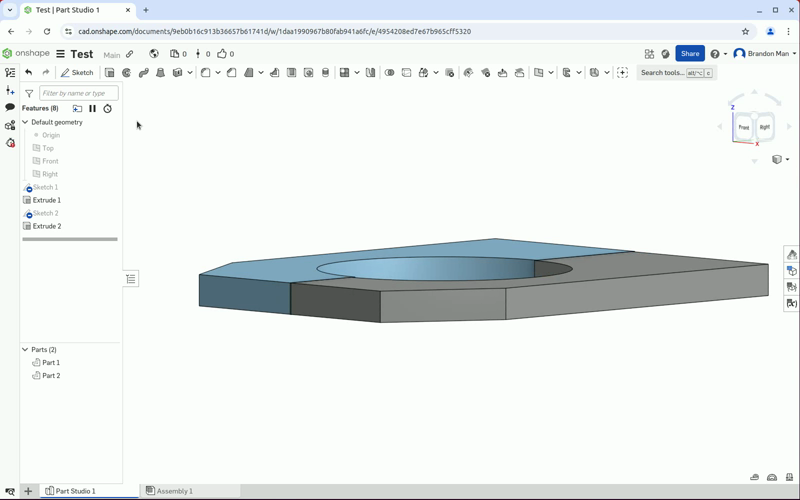
key(down, 3)
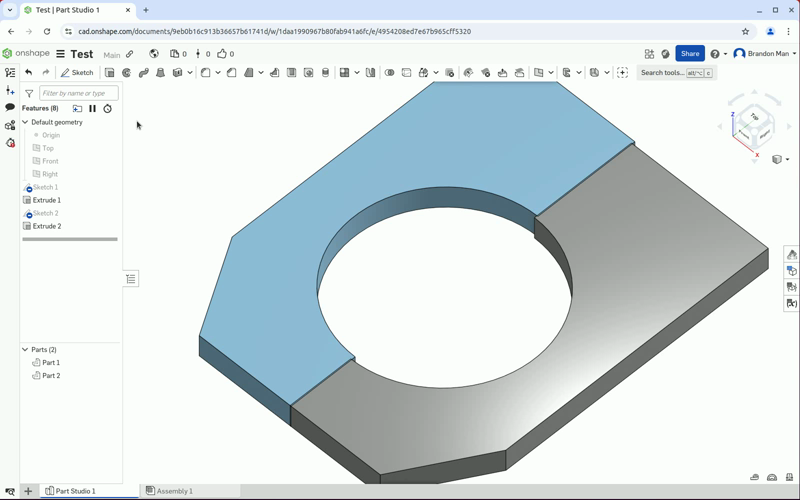
mouse_move(73, 189)
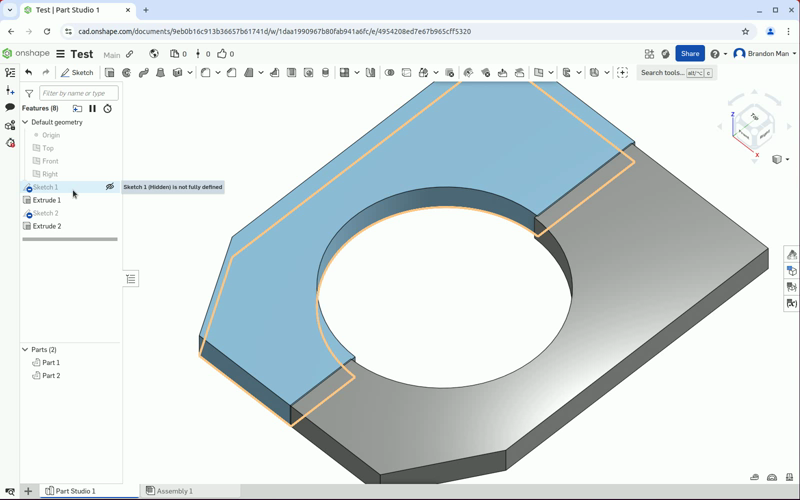
click(73, 189)